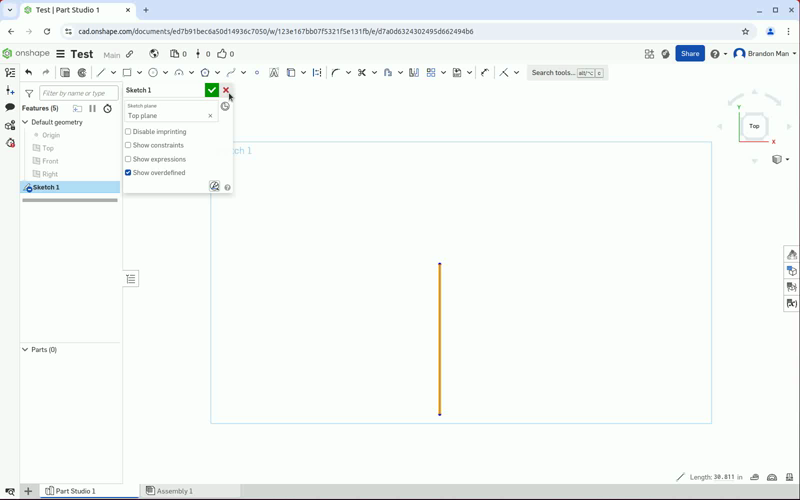
key(shift+h)
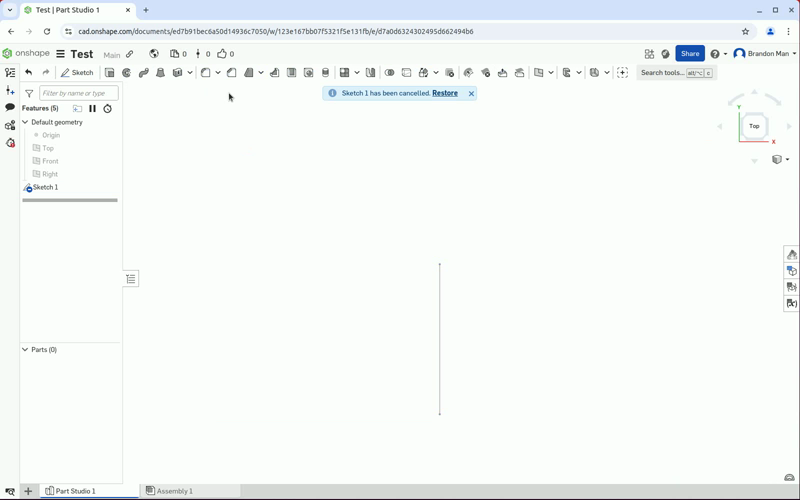
key(shift+s)
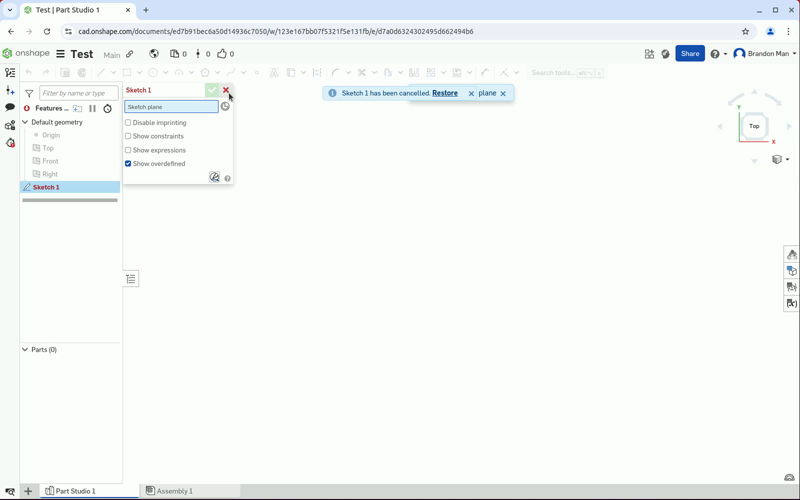
mouse_move(73, 150)
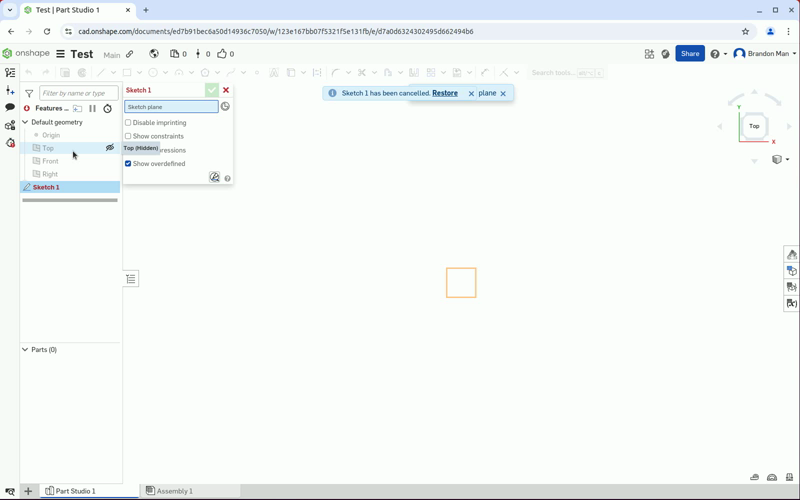
click(73, 150)
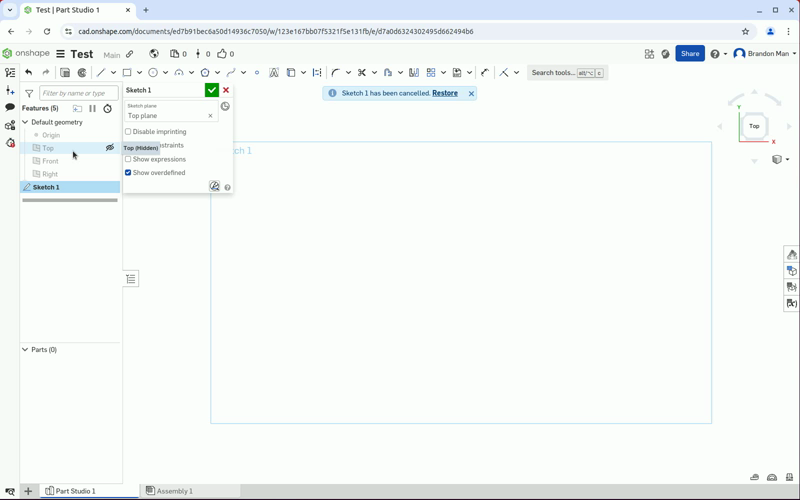
mouse_move(73, 352)
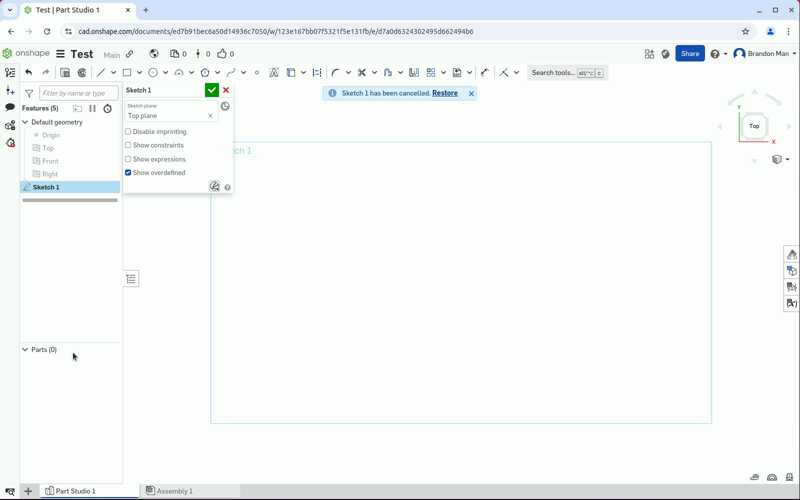
key(y)
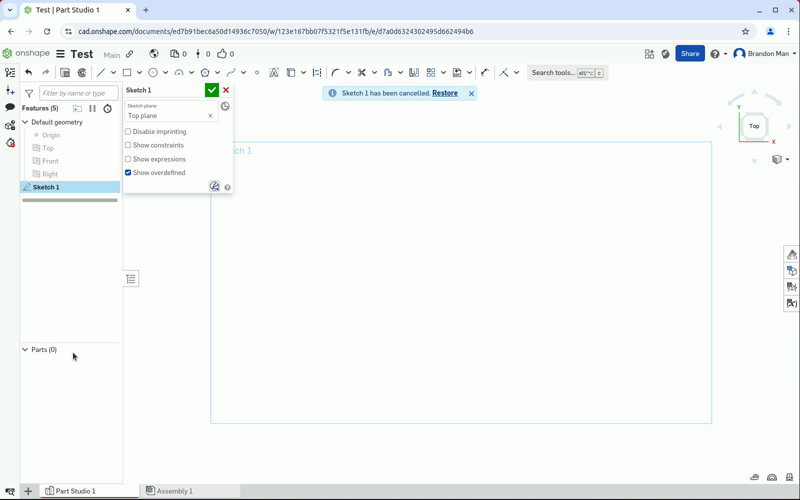
key(l)
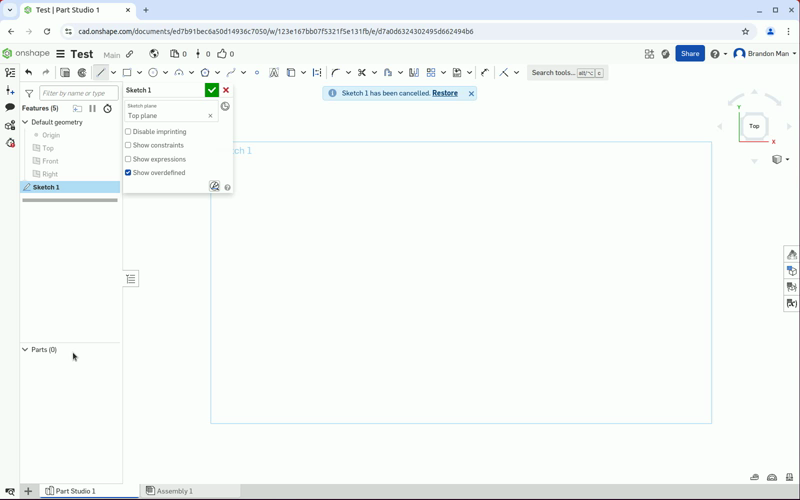
key_down(shift)
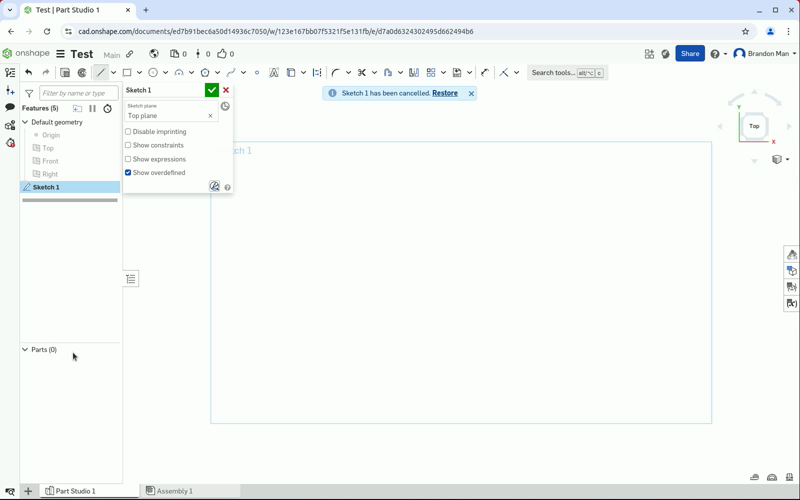
mouse_move(492, 281)
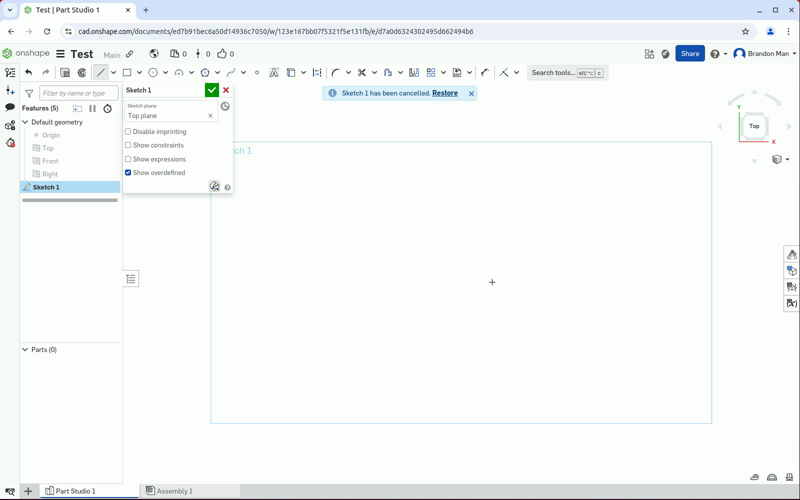
click(492, 281)
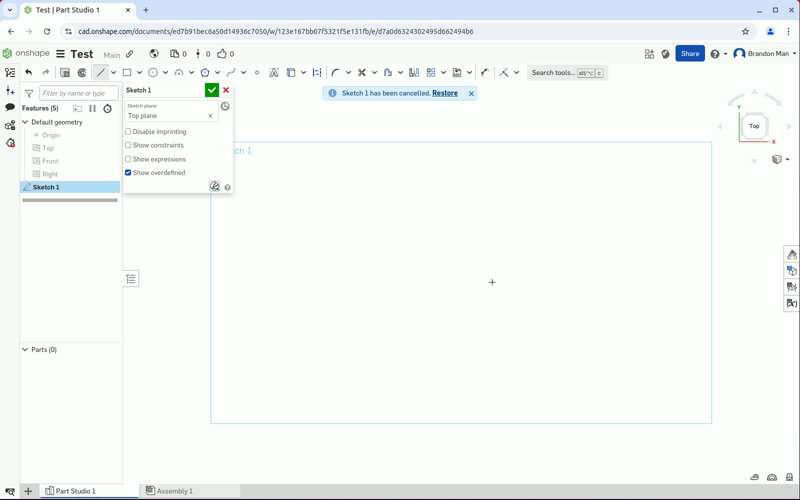
key_up(shift)
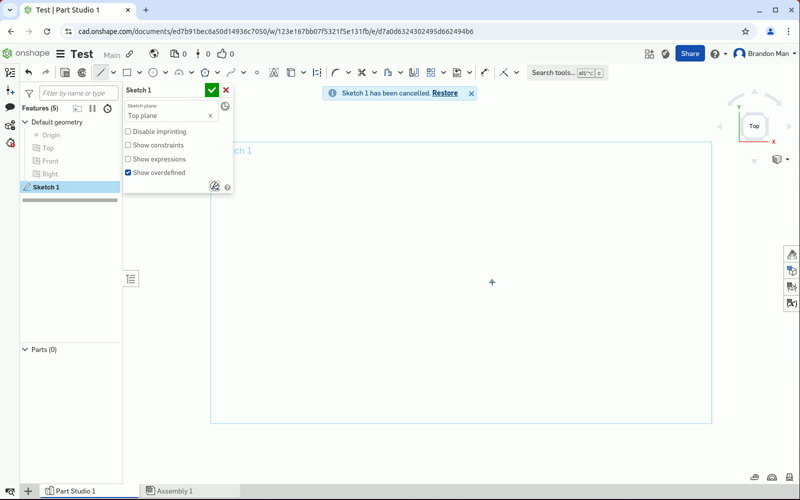
key_down(shift)
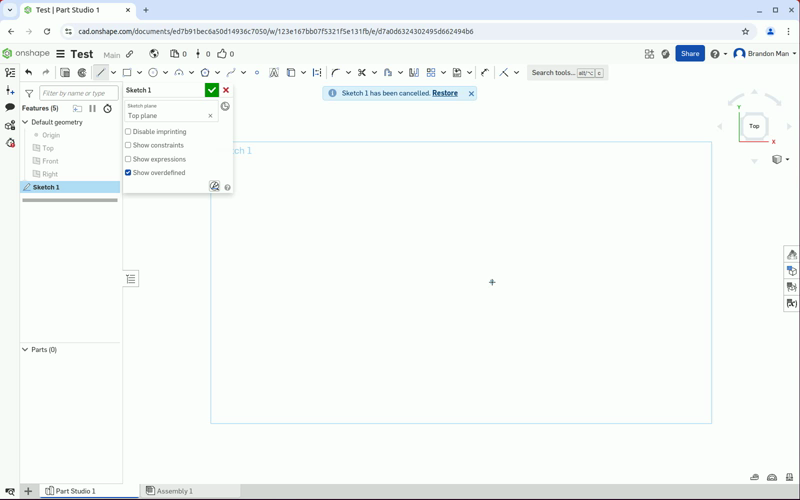
mouse_move(564, 281)
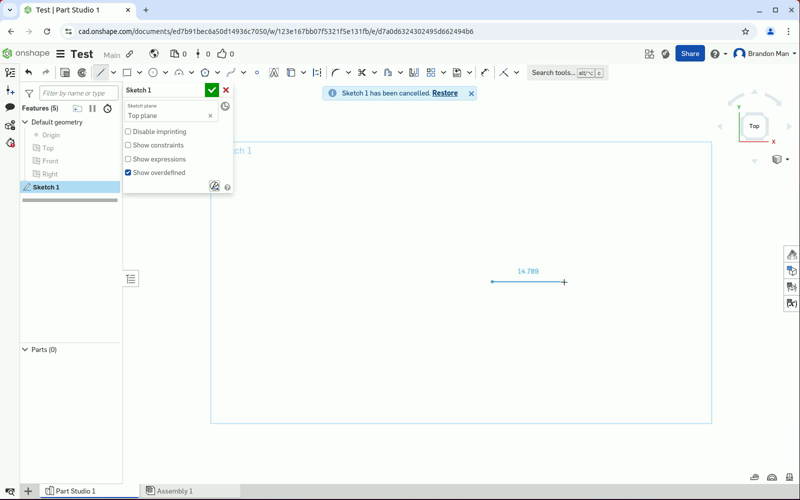
click(564, 281)
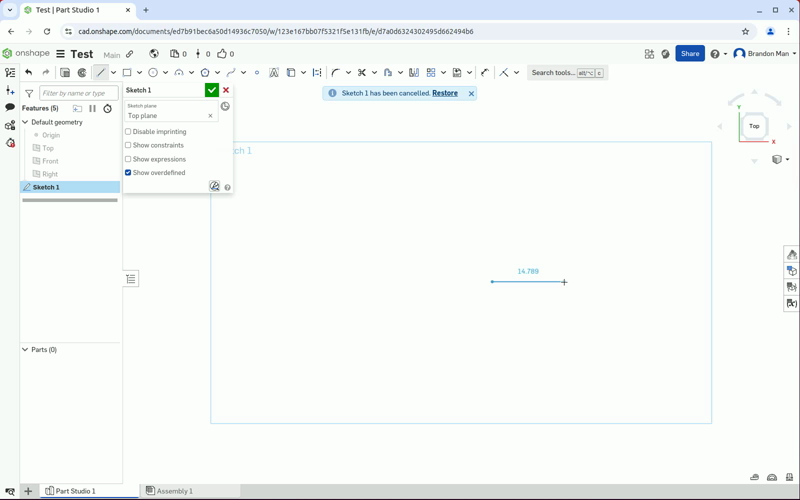
key_up(shift)
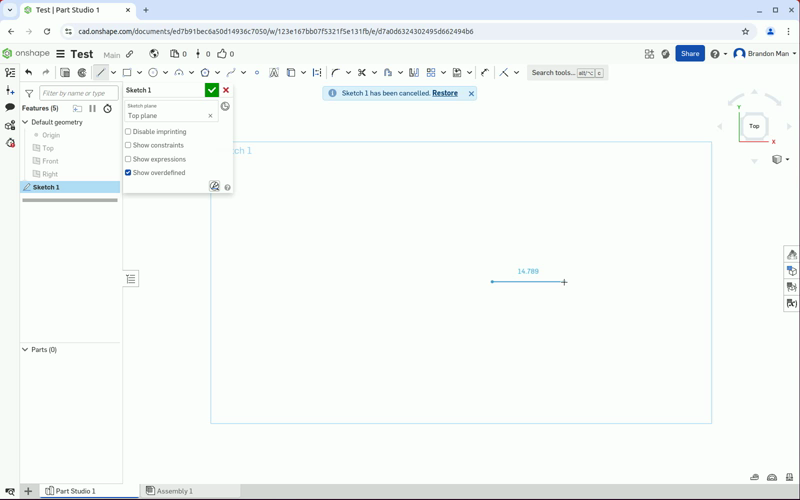
key_down(shift)
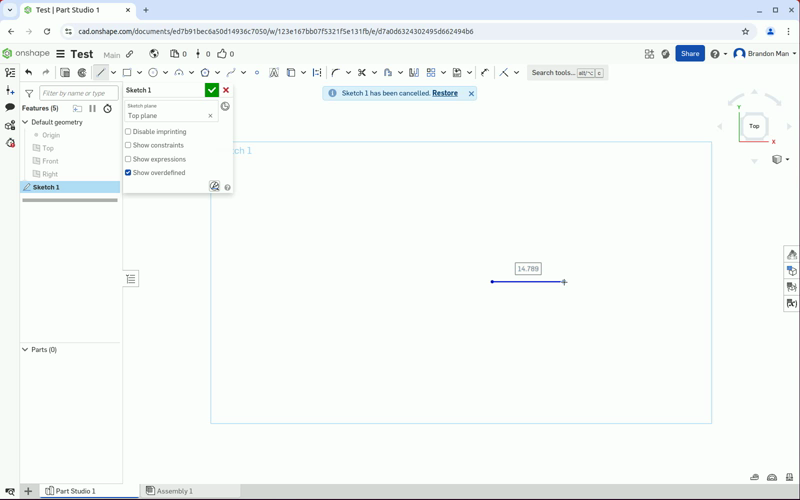
mouse_move(589, 281)
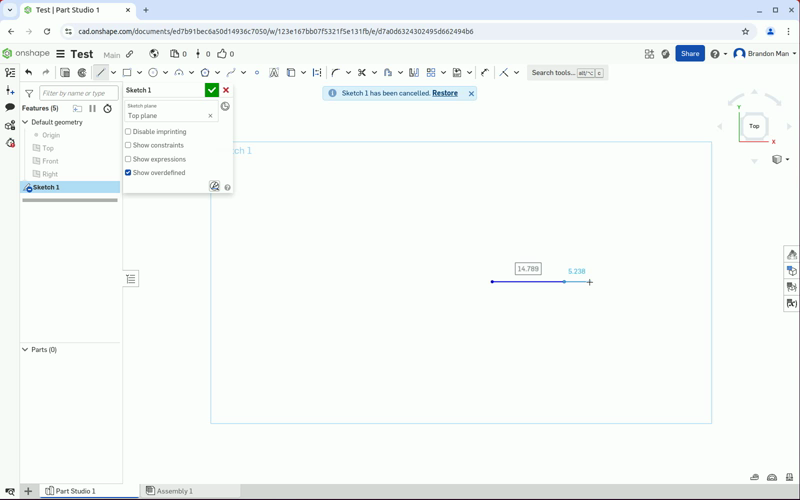
mouse_move(564, 245)
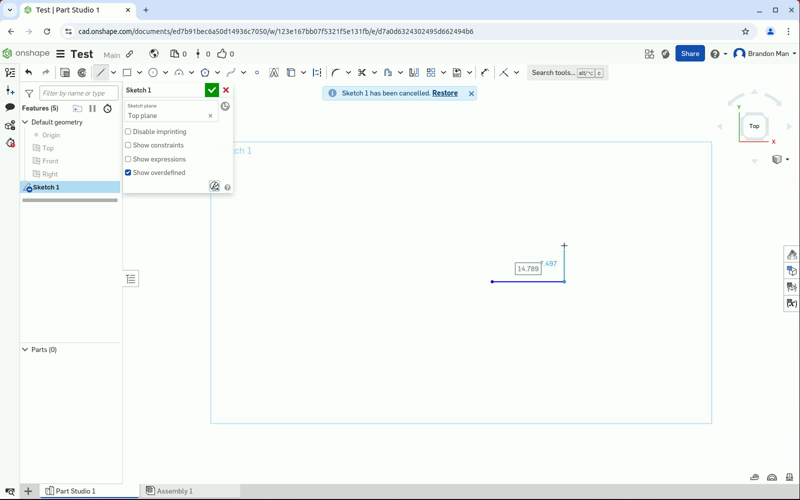
click(564, 245)
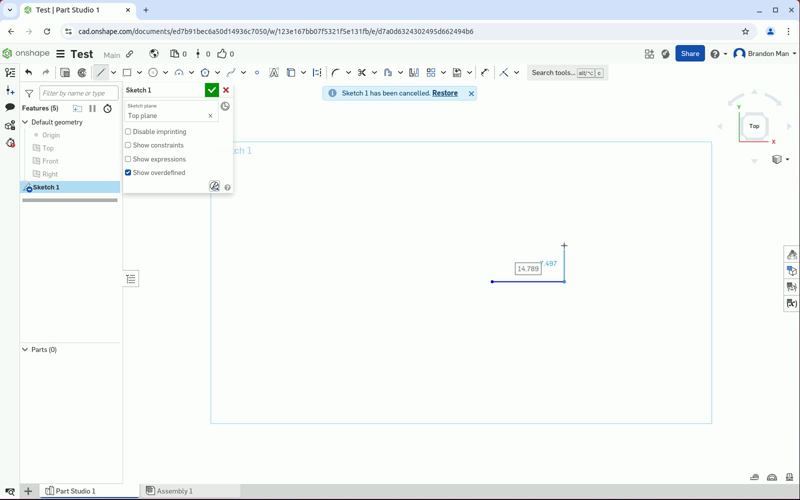
key_up(shift)
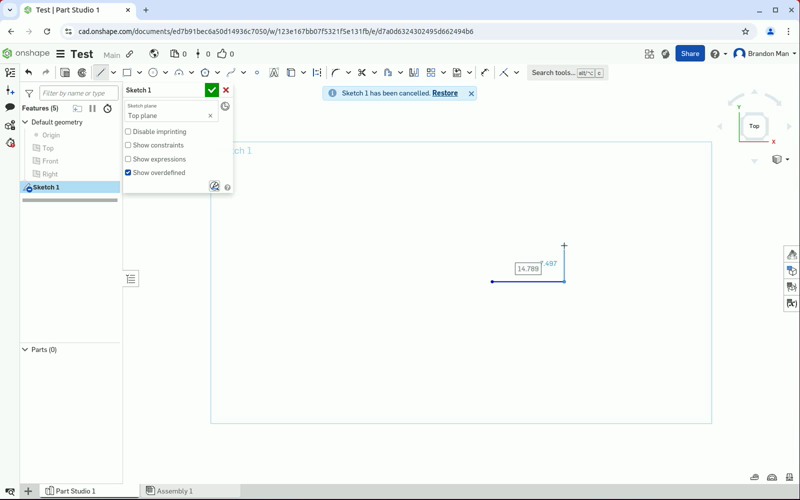
key_down(shift)
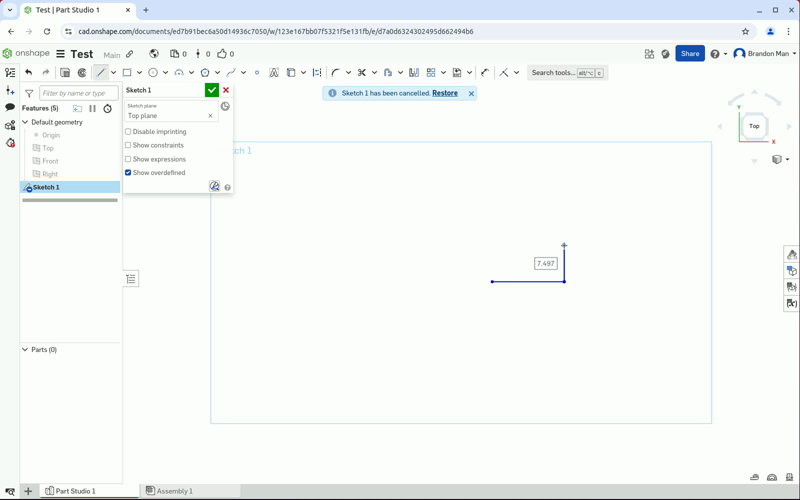
mouse_move(492, 245)
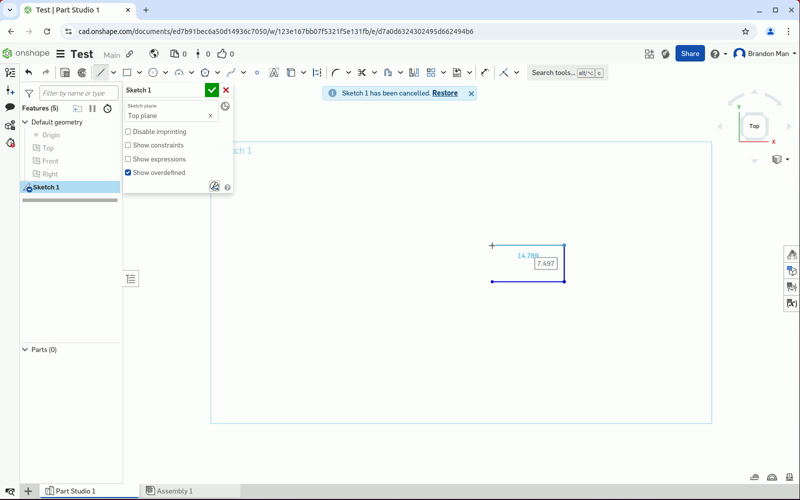
click(492, 245)
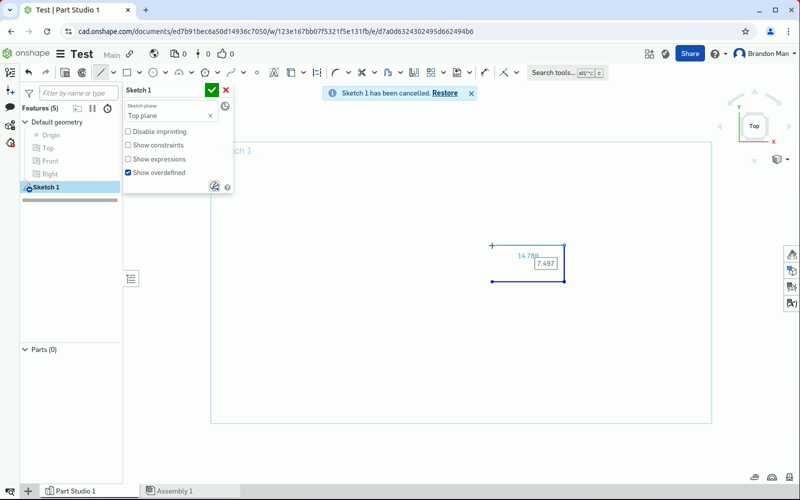
key_up(shift)
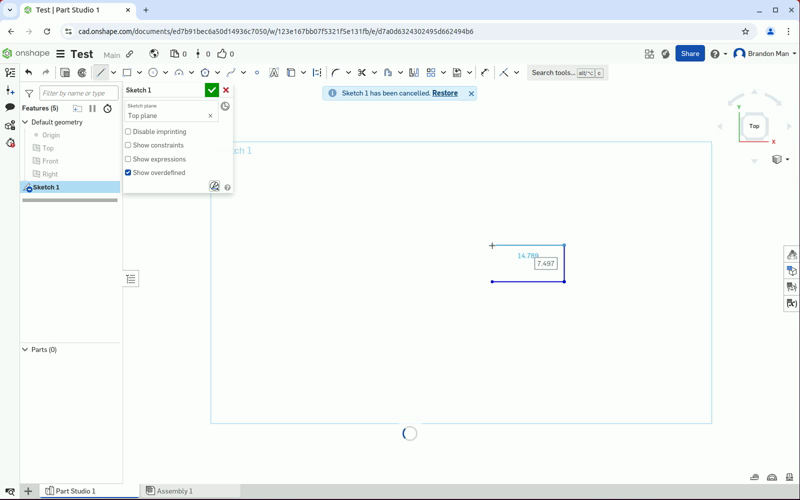
mouse_move(522, 245)
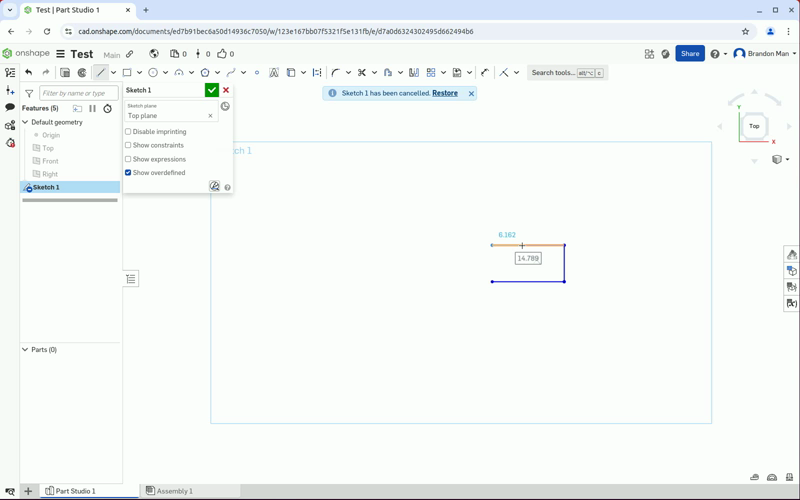
key_down(shift)
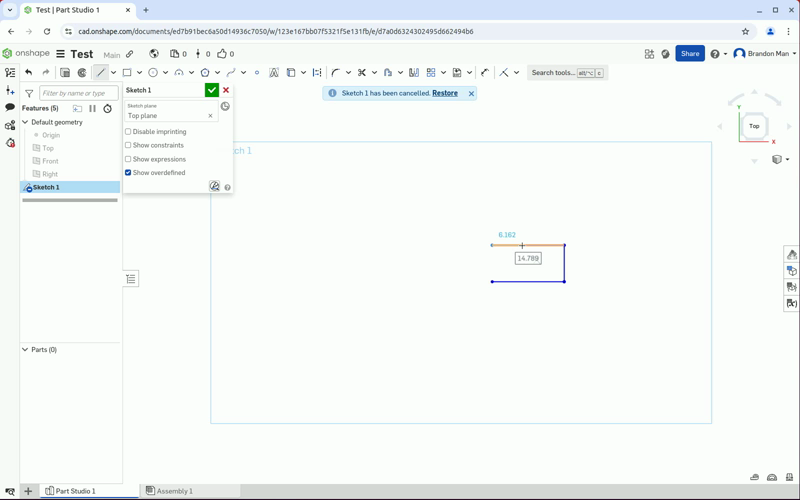
mouse_move(492, 281)
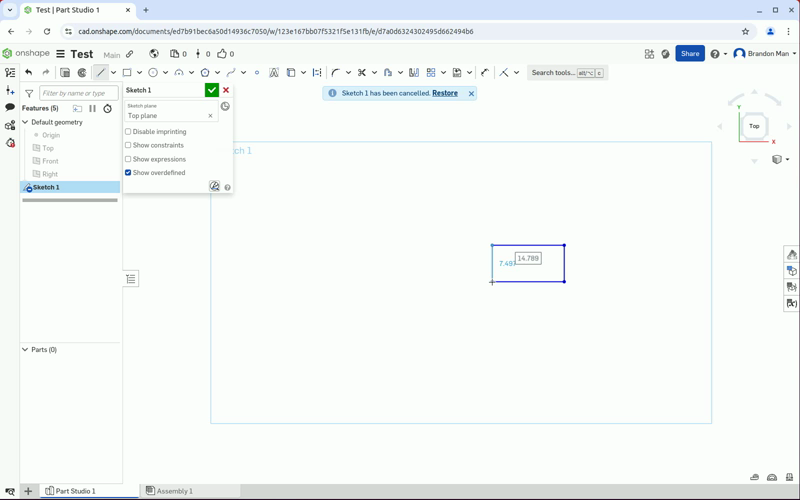
key_up(shift)
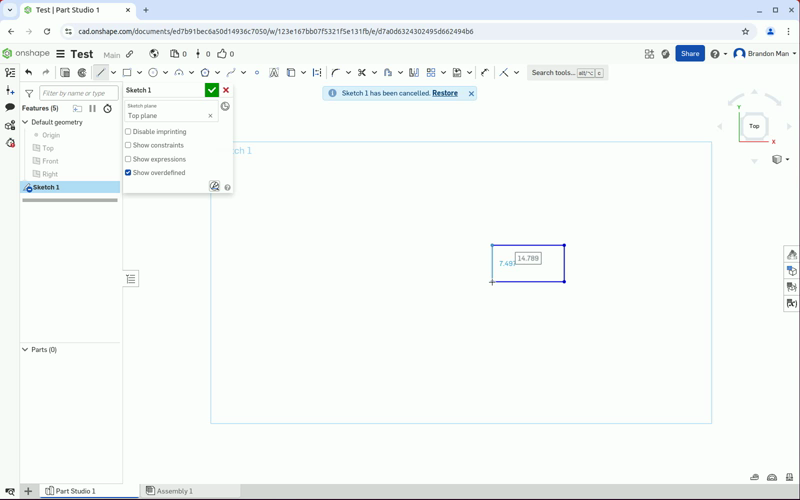
click(492, 281)
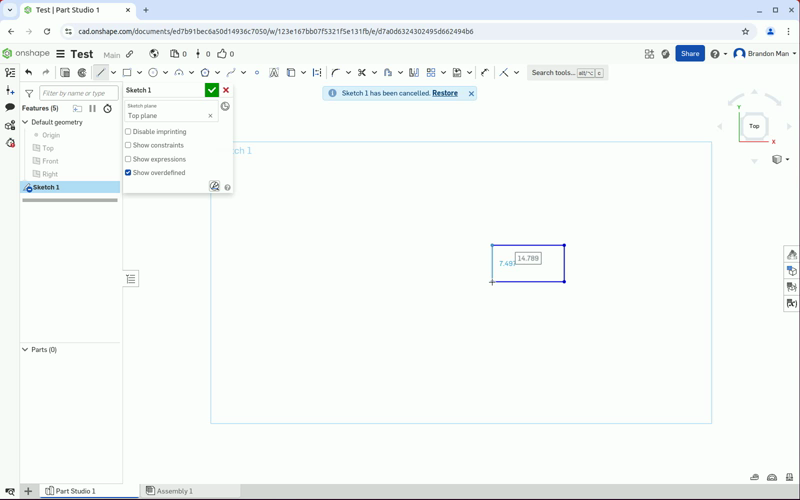
key(esc)
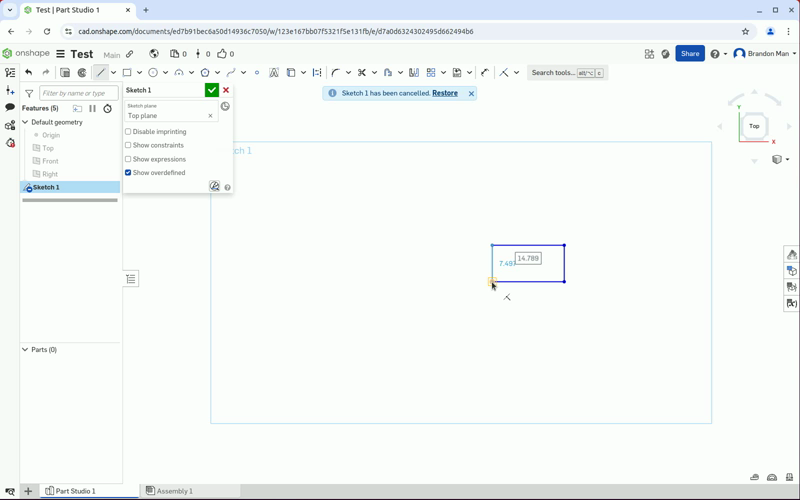
mouse_move(545, 257)
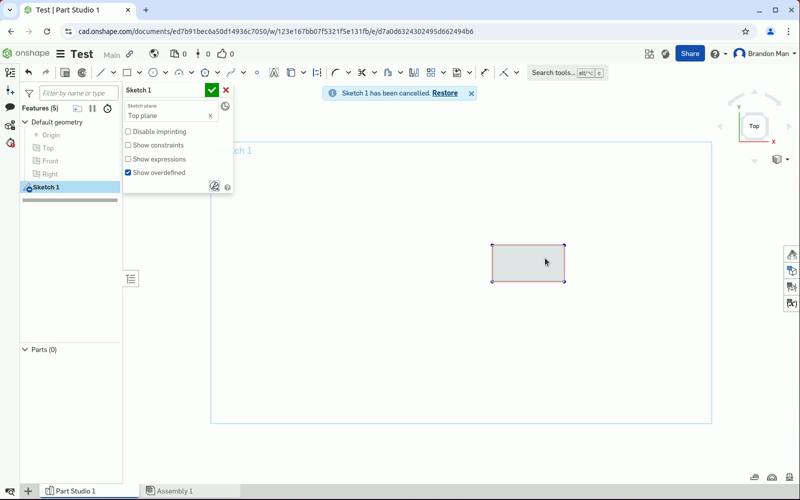
click(545, 257)
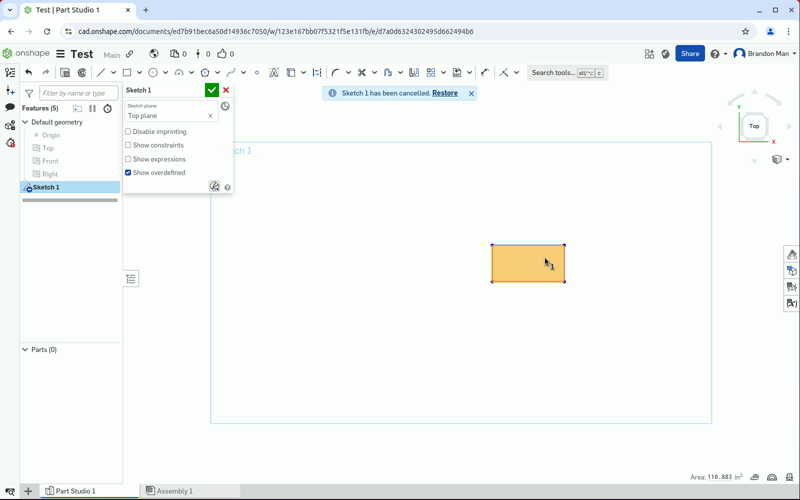
mouse_move(73, 352)
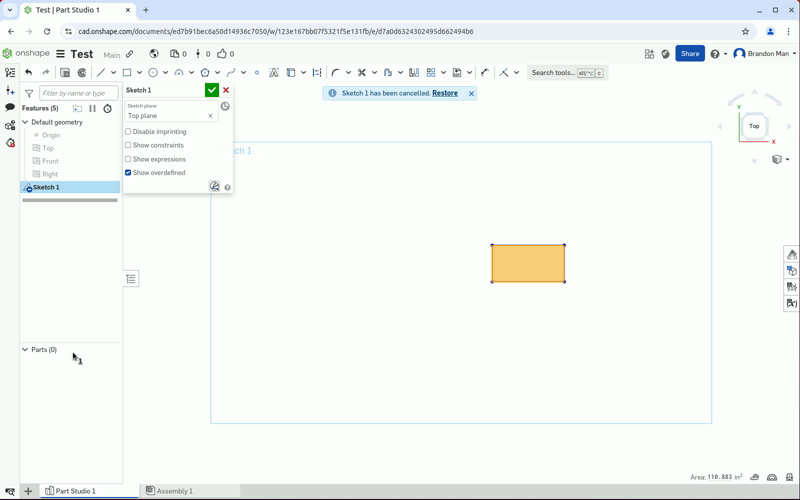
key(shift+y)
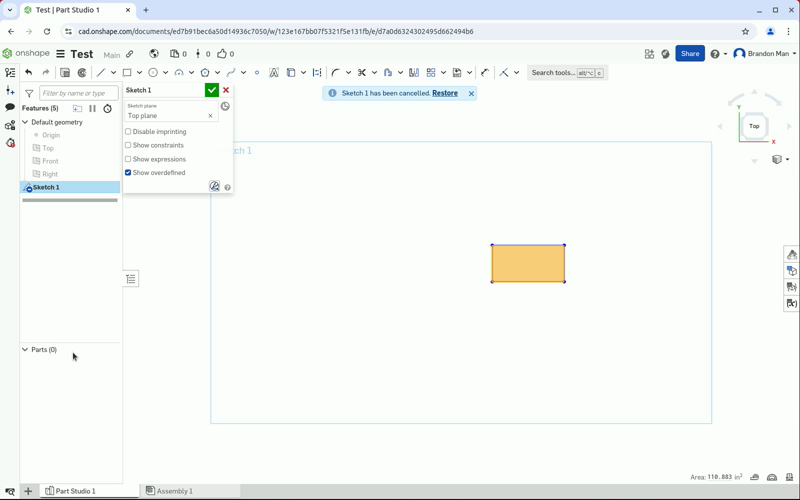
key(shift+e)
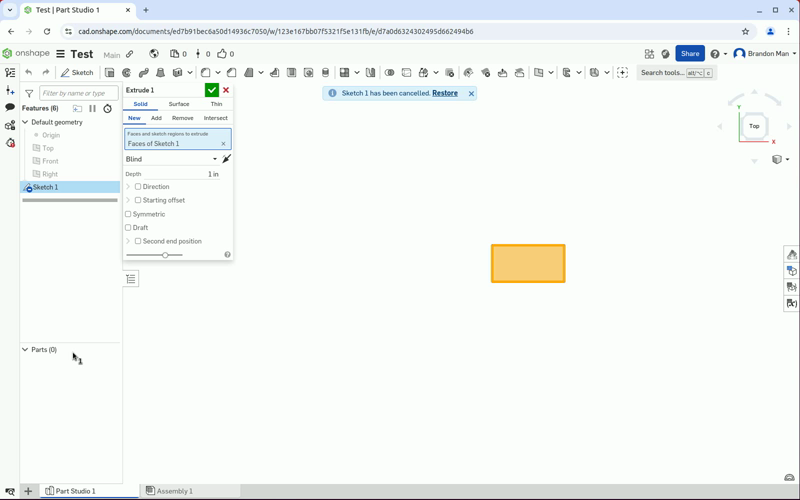
mouse_move(143, 106)
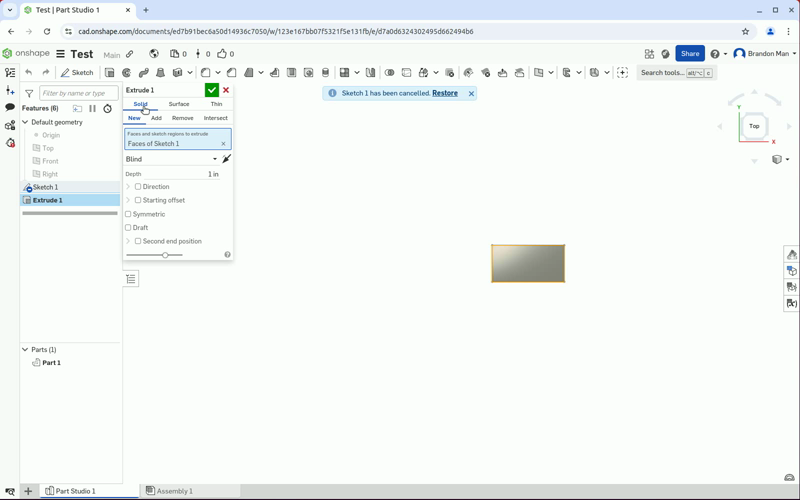
click(143, 106)
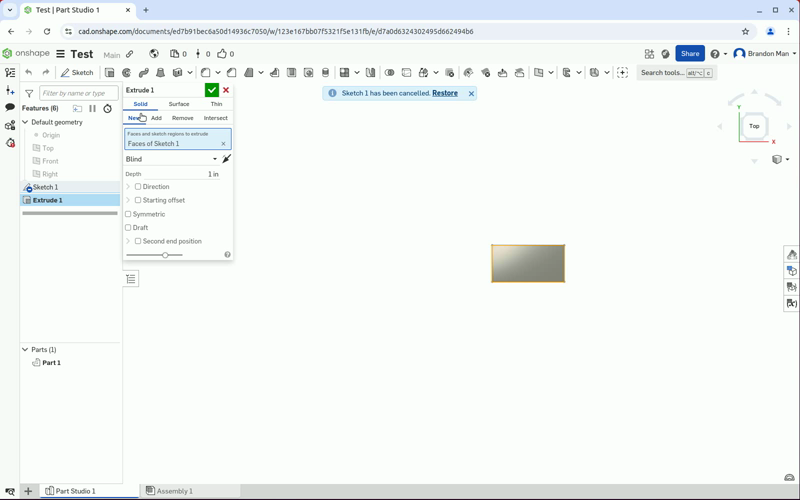
mouse_move(137, 120)
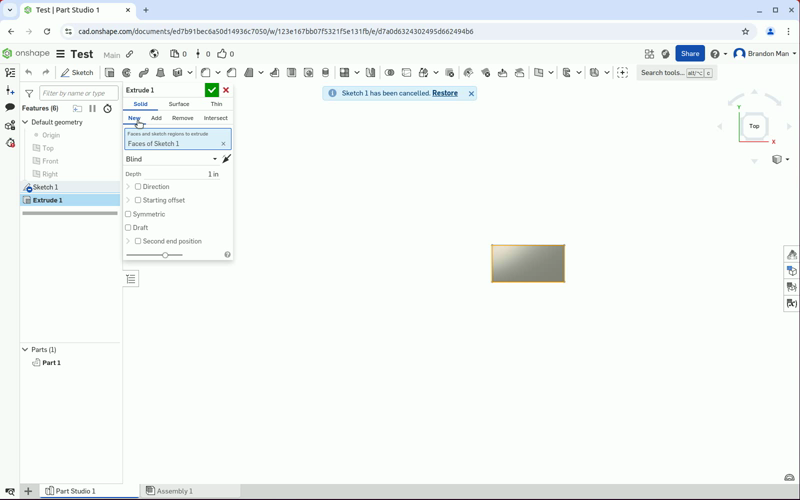
click(137, 120)
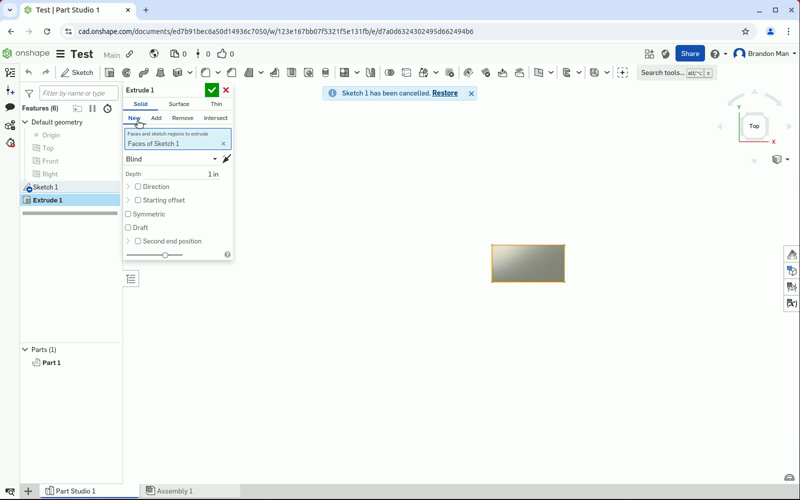
key(tab, 4)
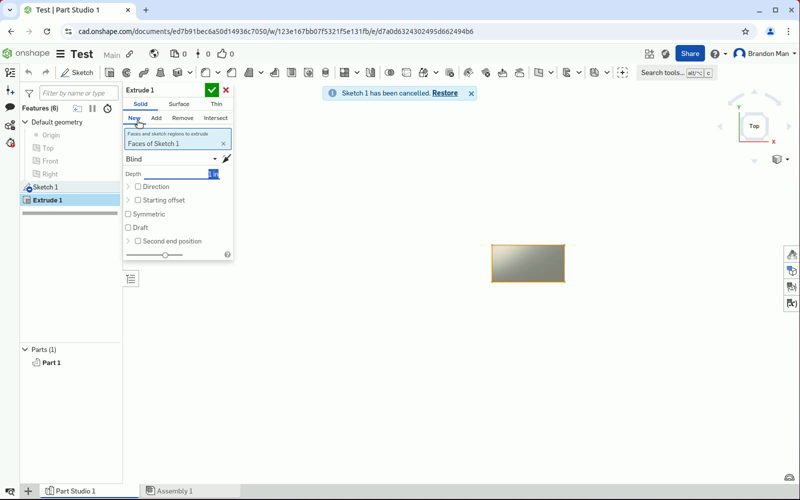
text(7.462)
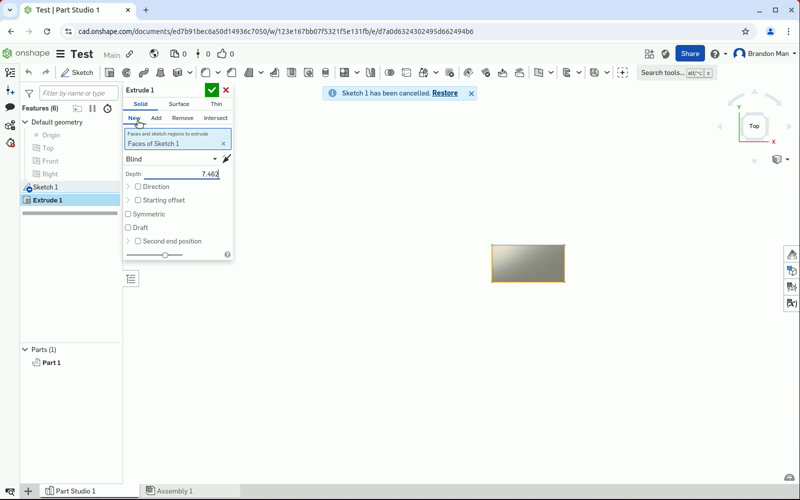
key(enter)
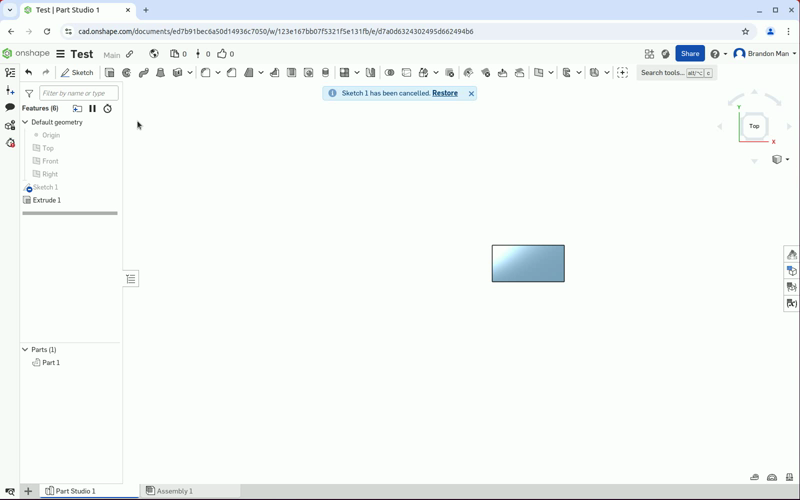
key(shift+h)
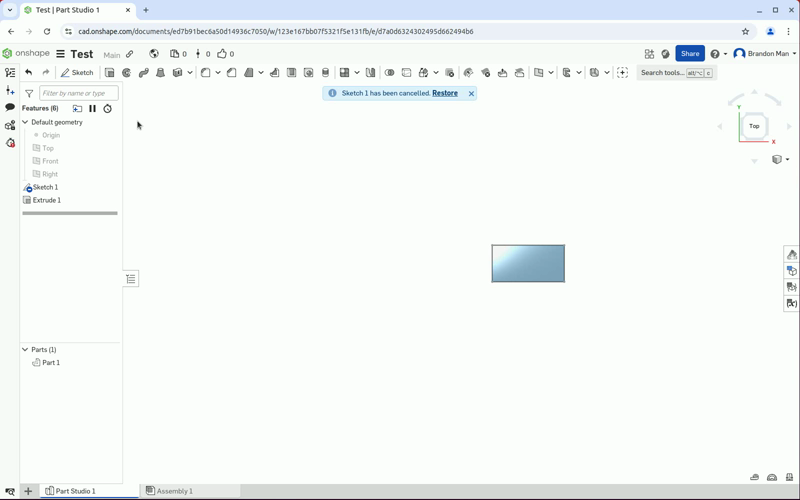
key(shift+h)
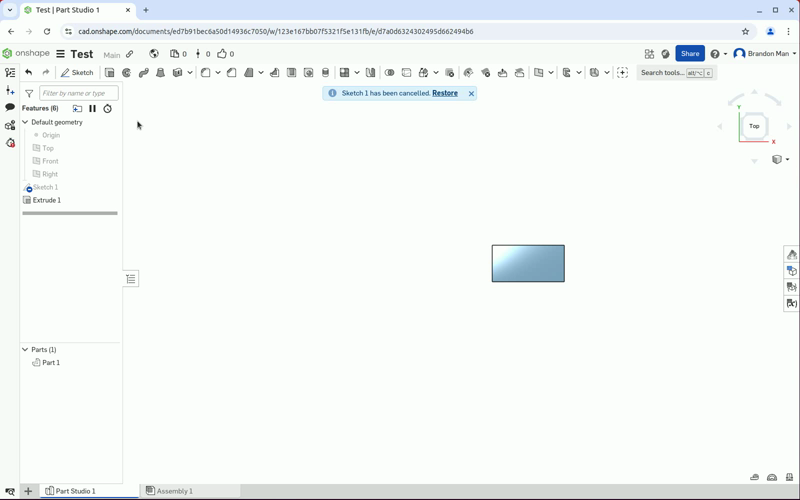
mouse_move(73, 189)
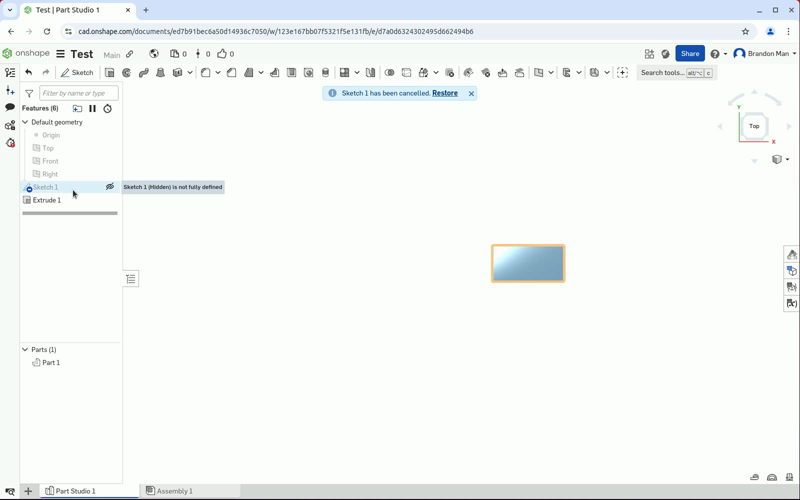
click(73, 189)
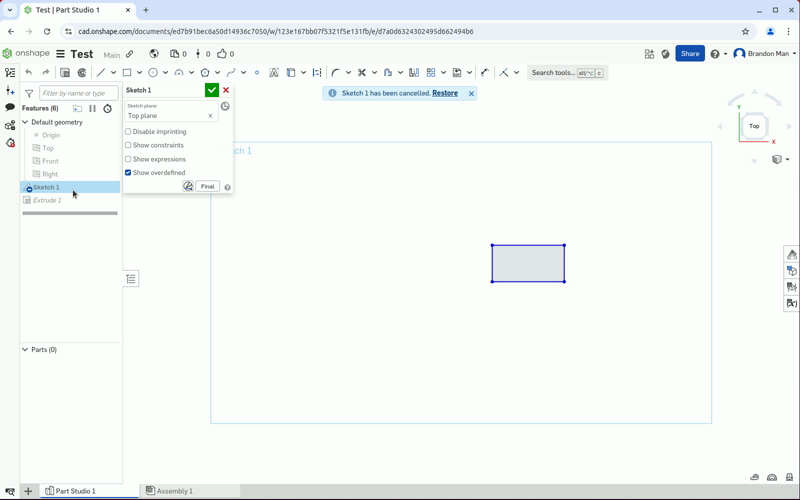
mouse_move(229, 92)
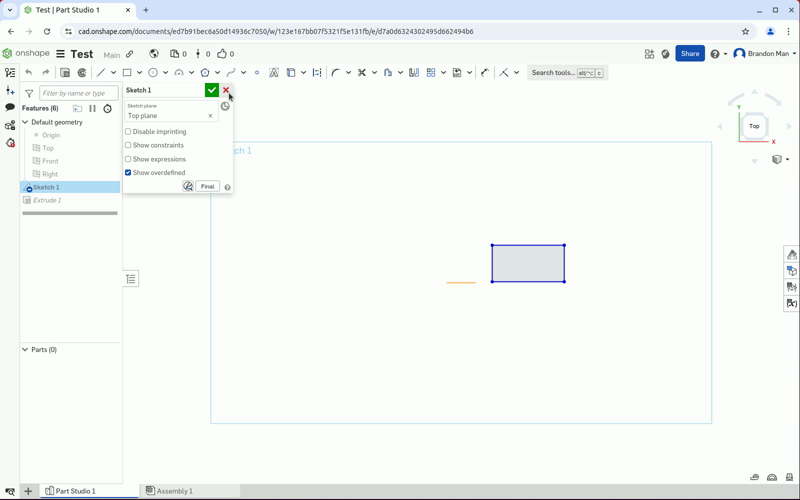
click(229, 92)
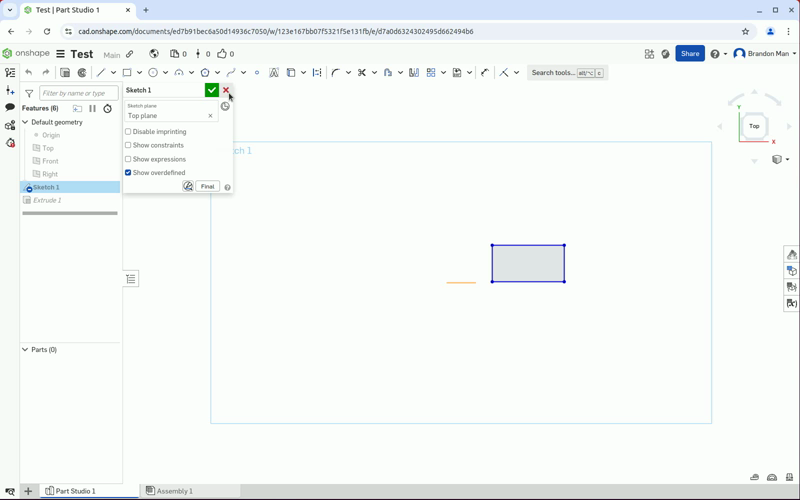
key(shift+s)
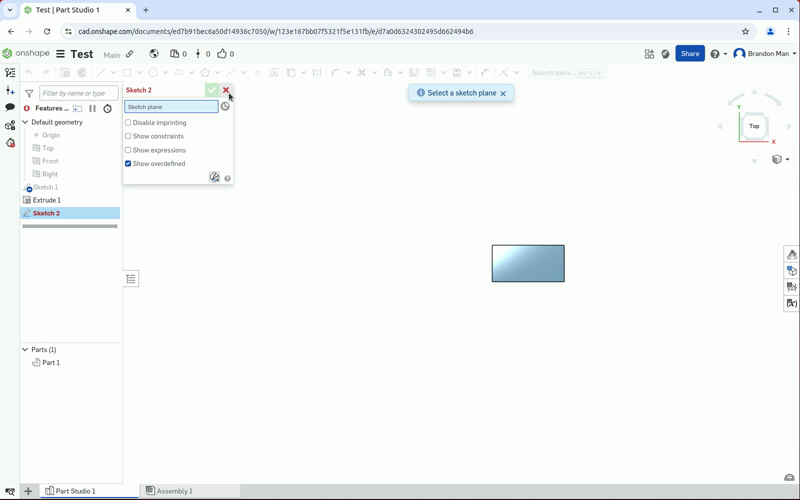
mouse_move(73, 150)
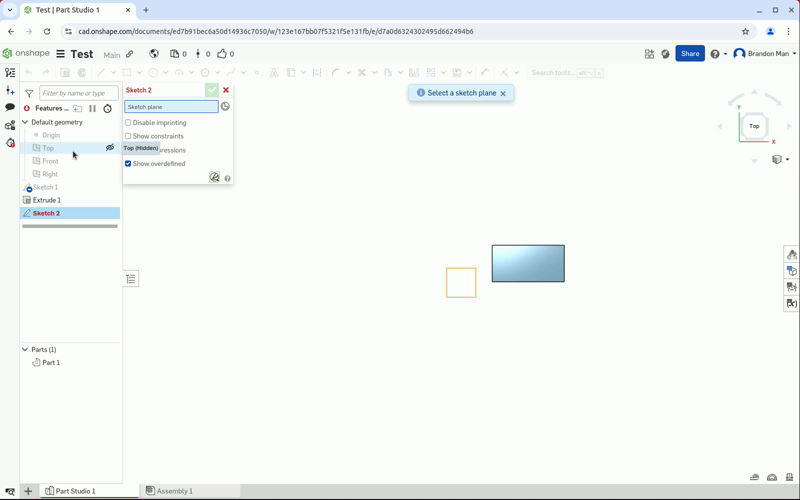
click(73, 150)
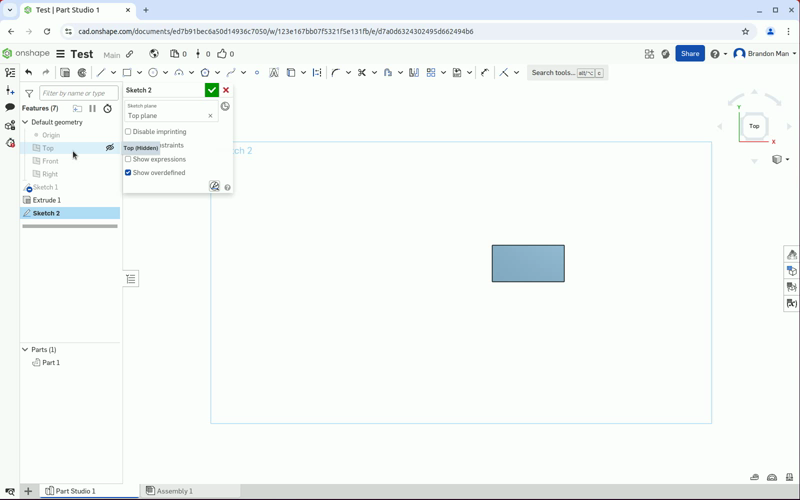
mouse_move(73, 352)
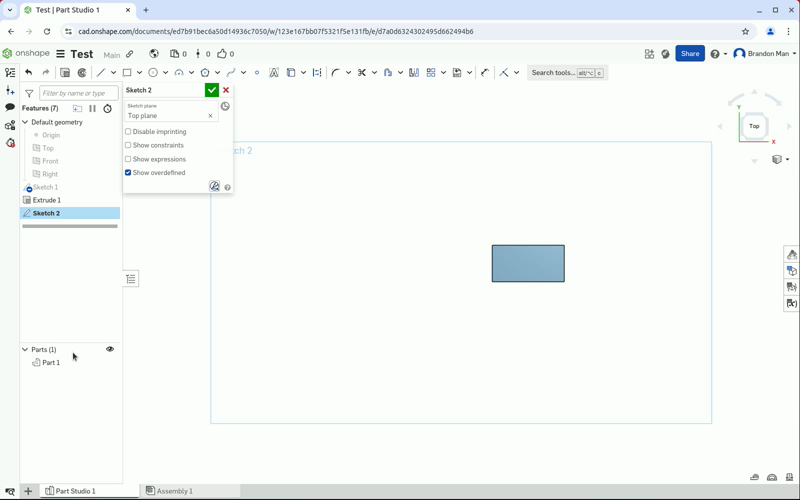
key(y)
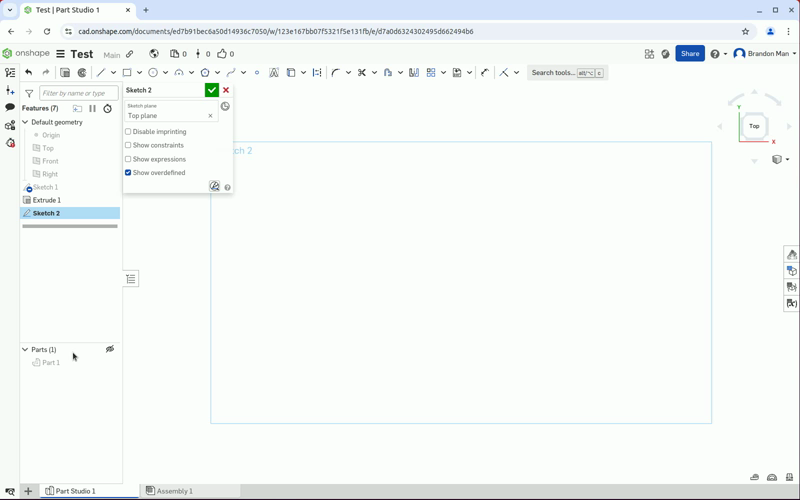
key(l)
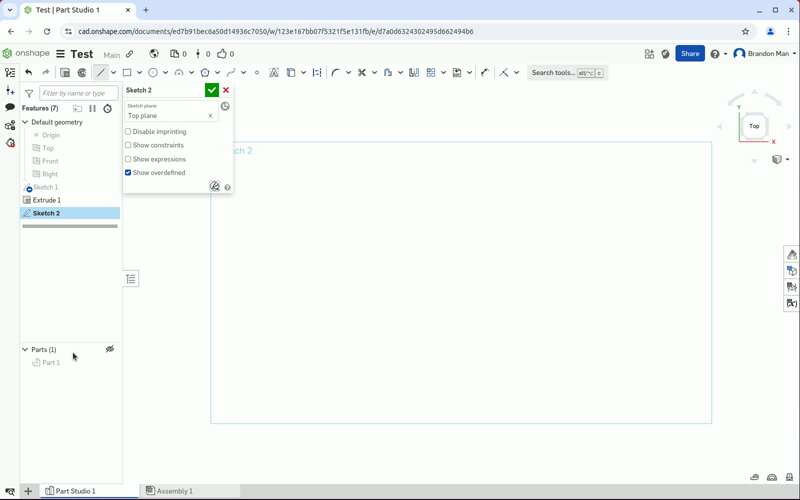
key_down(shift)
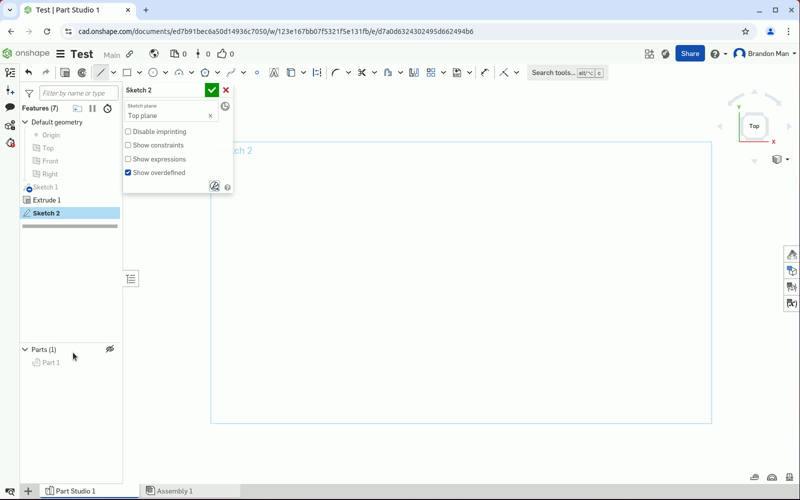
mouse_move(348, 354)
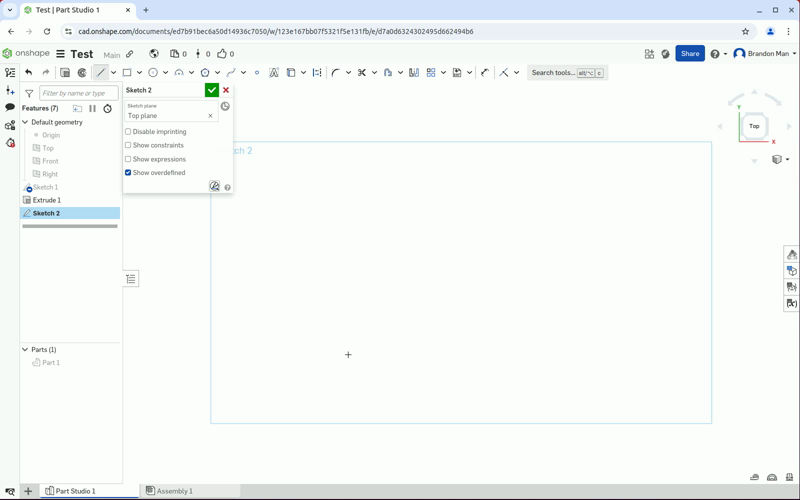
click(348, 354)
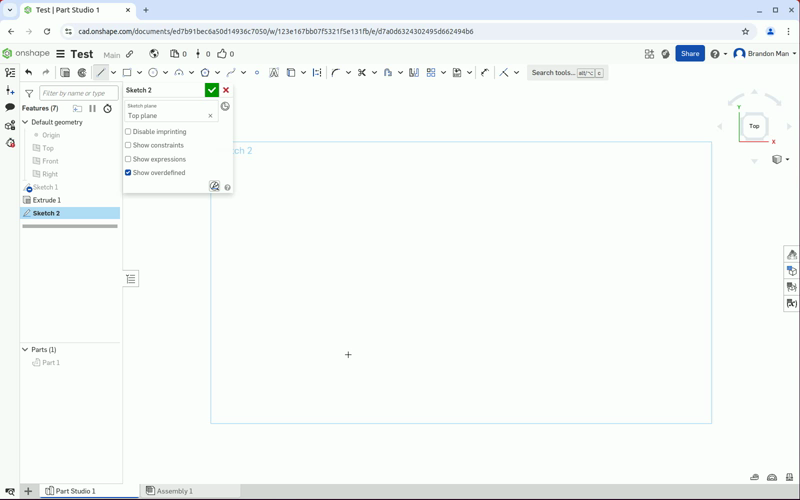
key_up(shift)
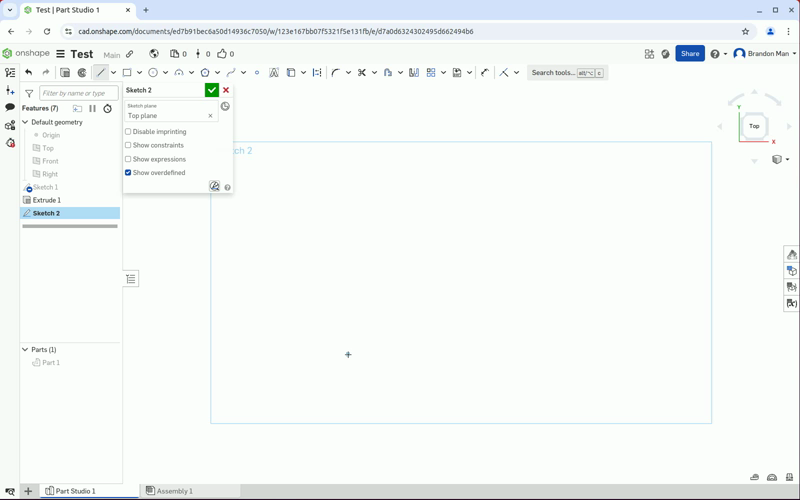
key_down(shift)
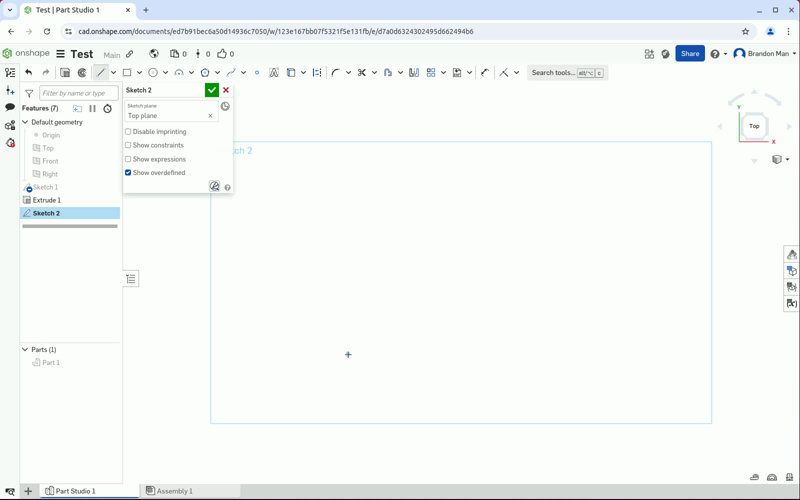
mouse_move(378, 354)
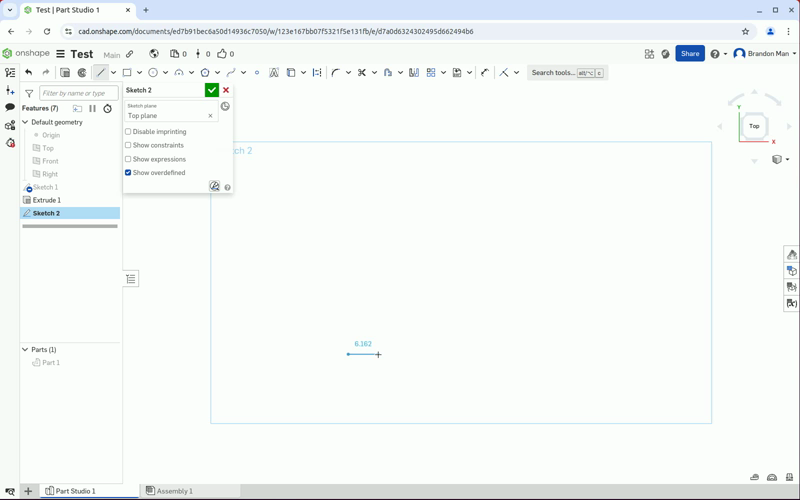
mouse_move(384, 354)
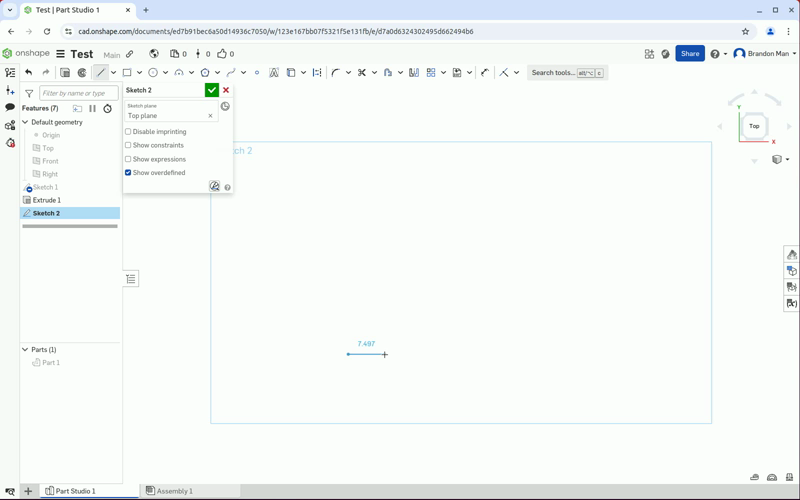
click(384, 354)
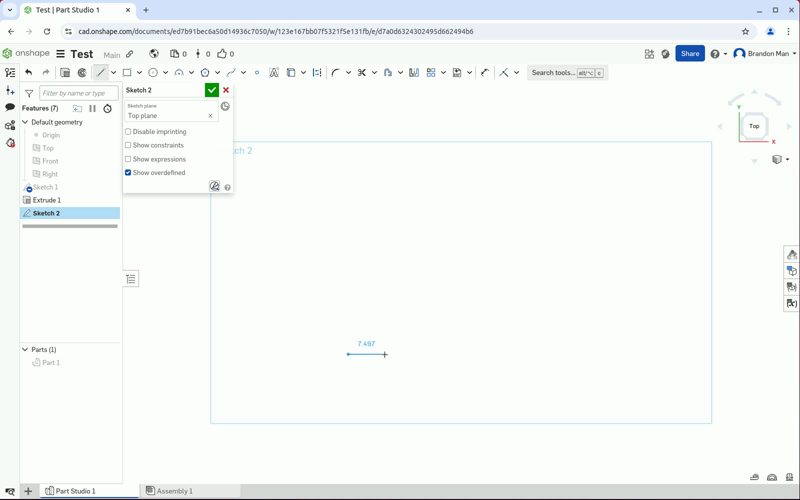
key_up(shift)
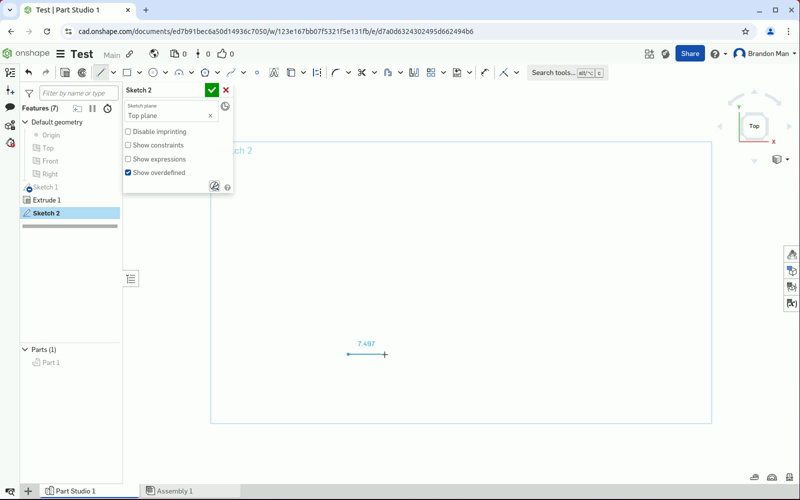
key_down(shift)
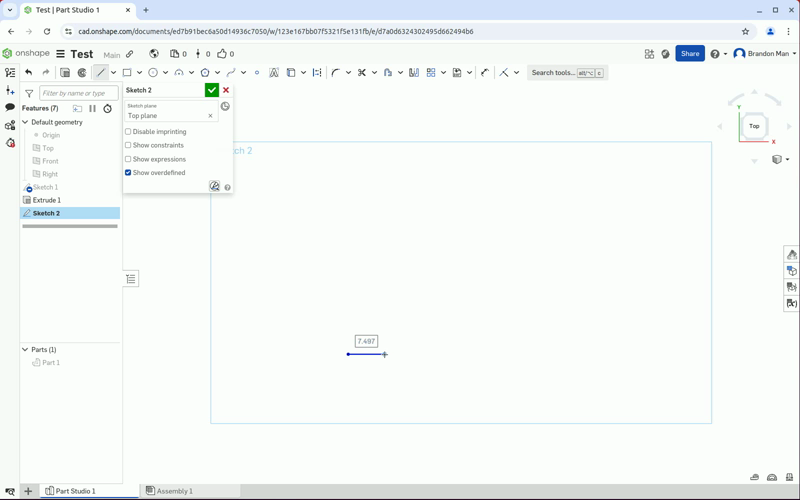
mouse_move(384, 281)
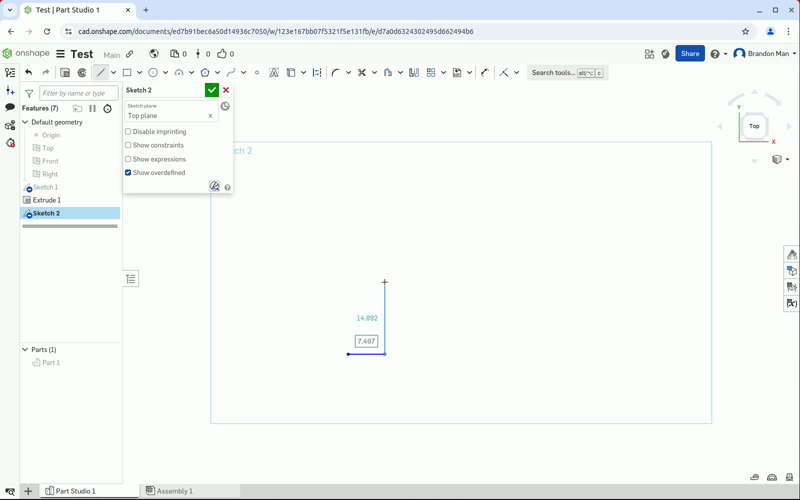
click(384, 281)
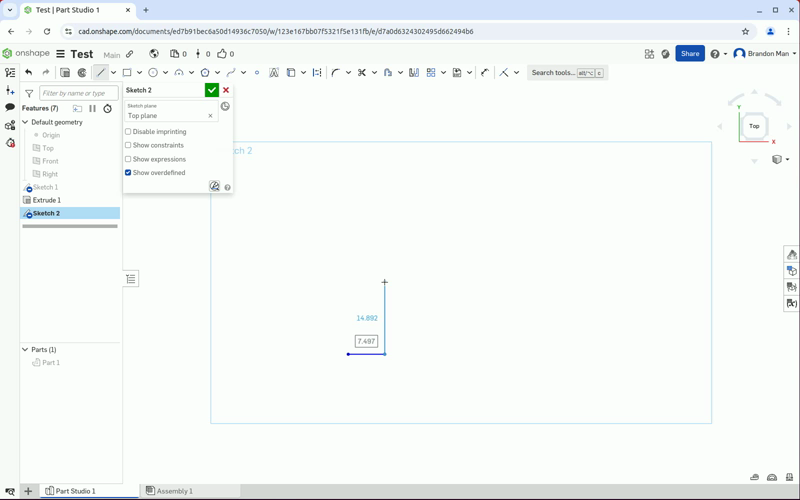
key_up(shift)
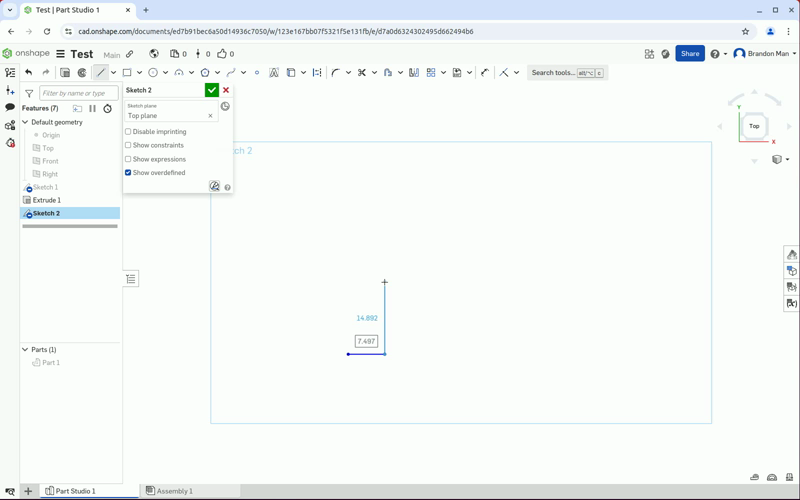
key_down(shift)
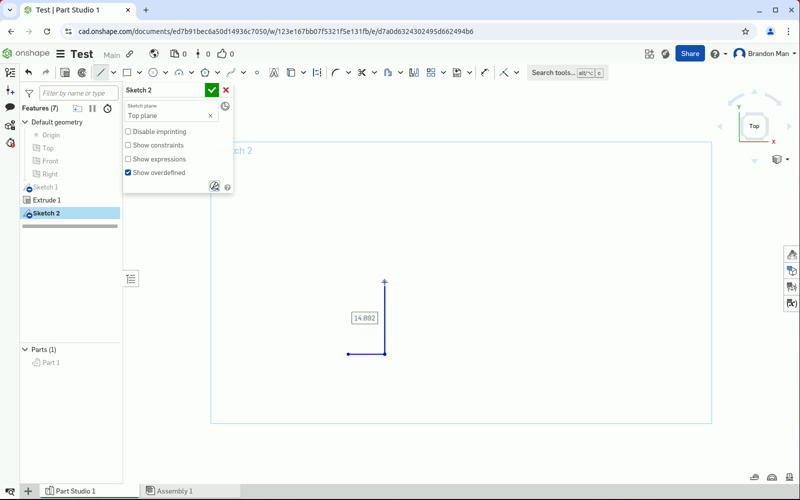
mouse_move(492, 281)
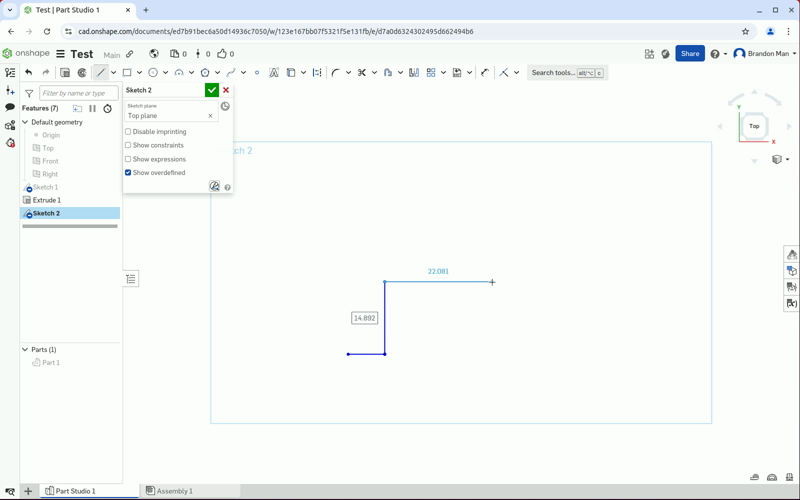
click(492, 281)
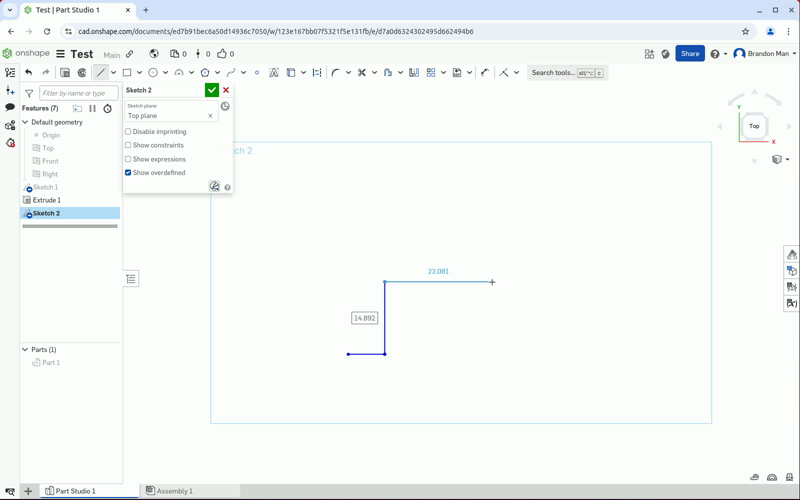
key_up(shift)
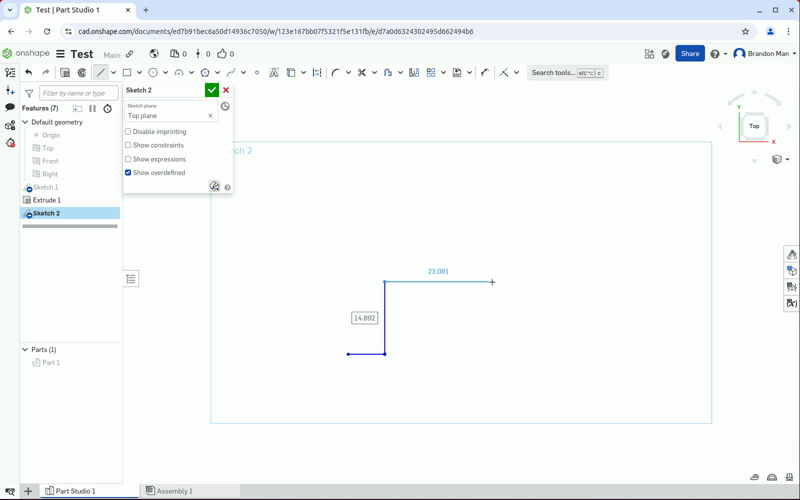
key_down(shift)
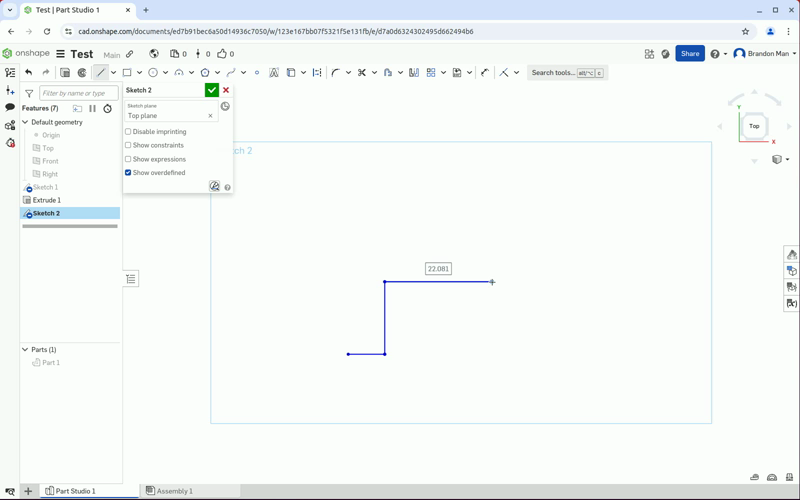
mouse_move(522, 281)
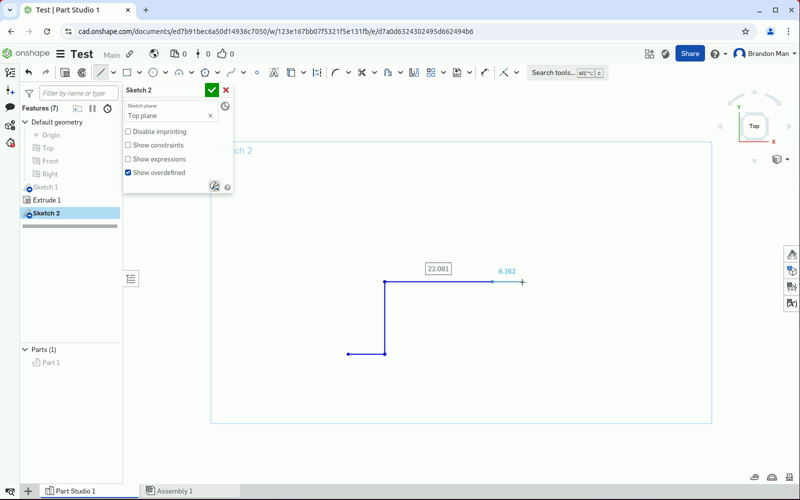
mouse_move(492, 246)
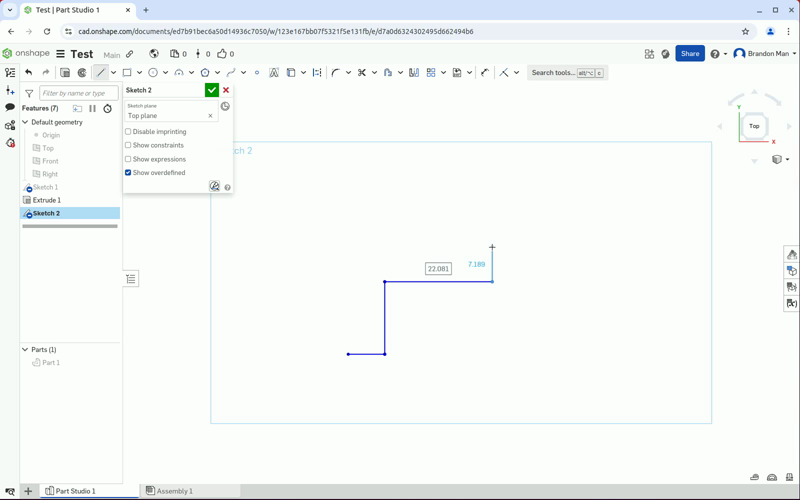
click(492, 246)
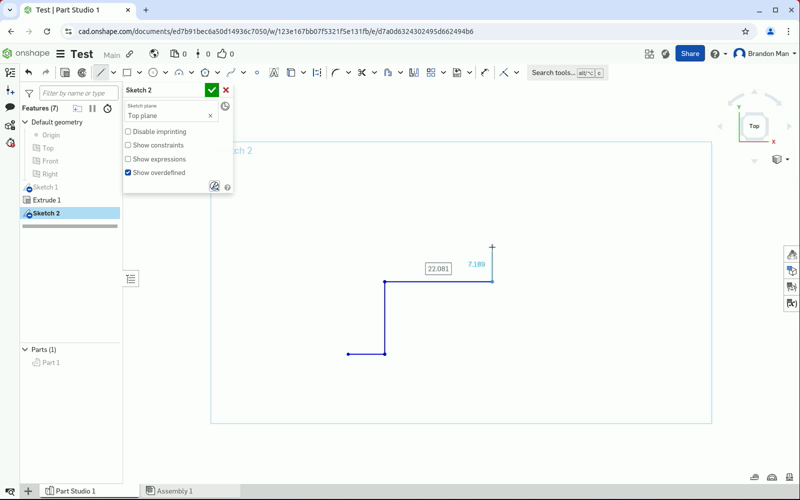
key_up(shift)
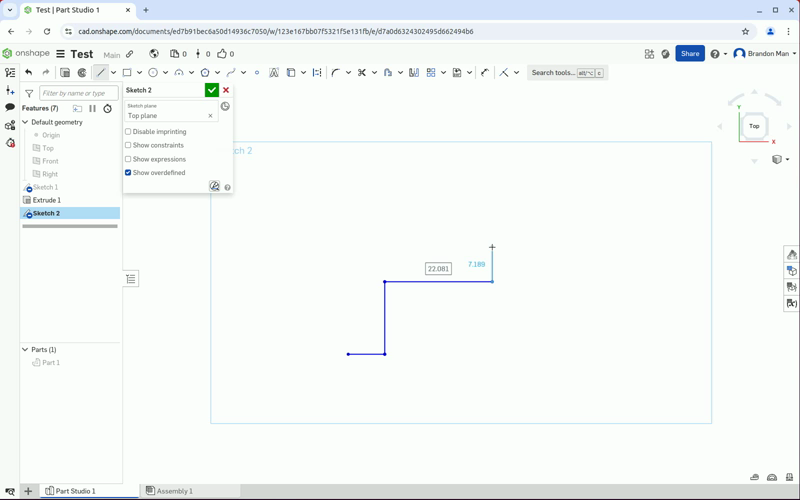
key_down(shift)
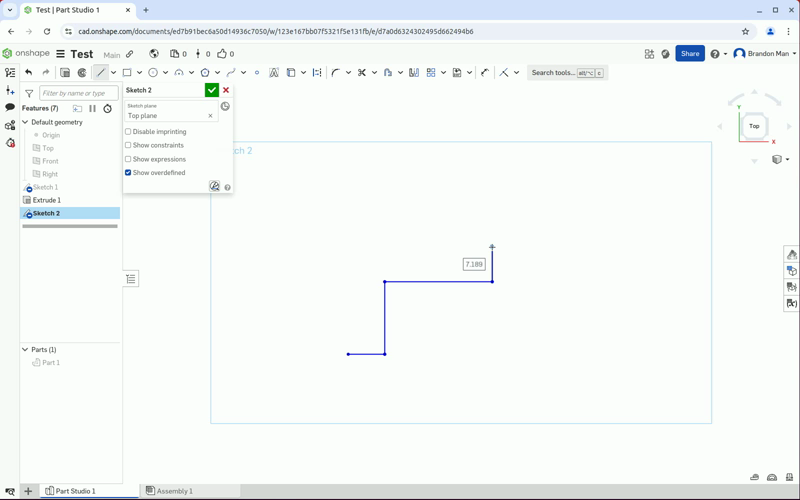
mouse_move(348, 246)
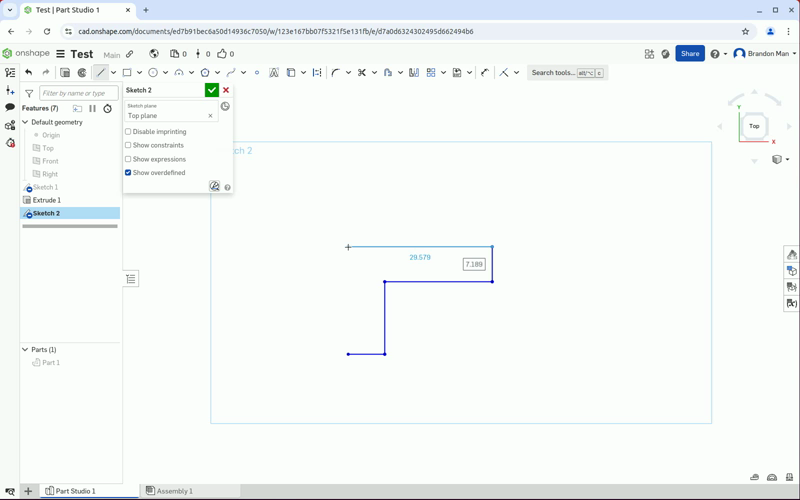
click(348, 246)
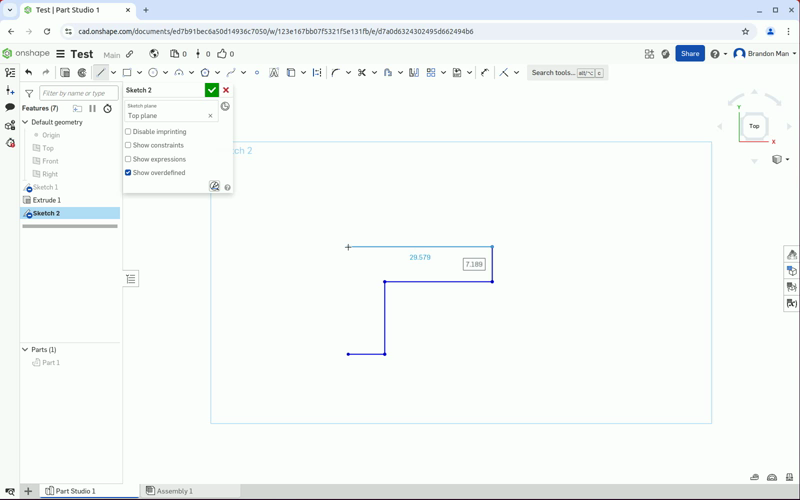
key_up(shift)
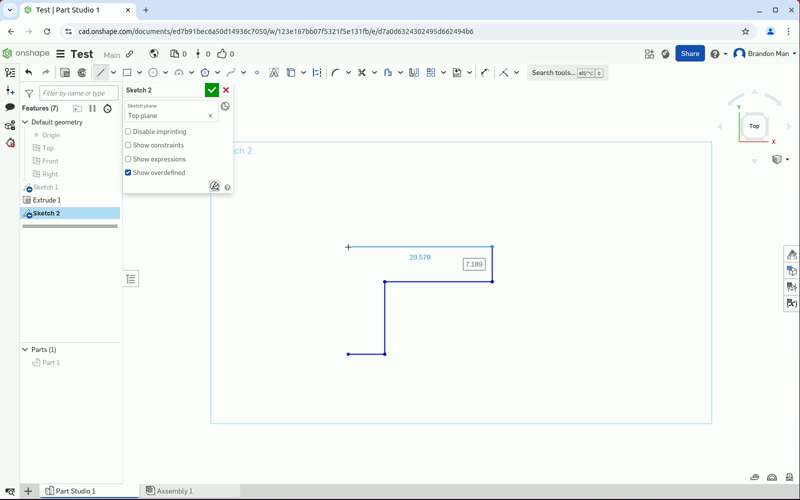
key_down(shift)
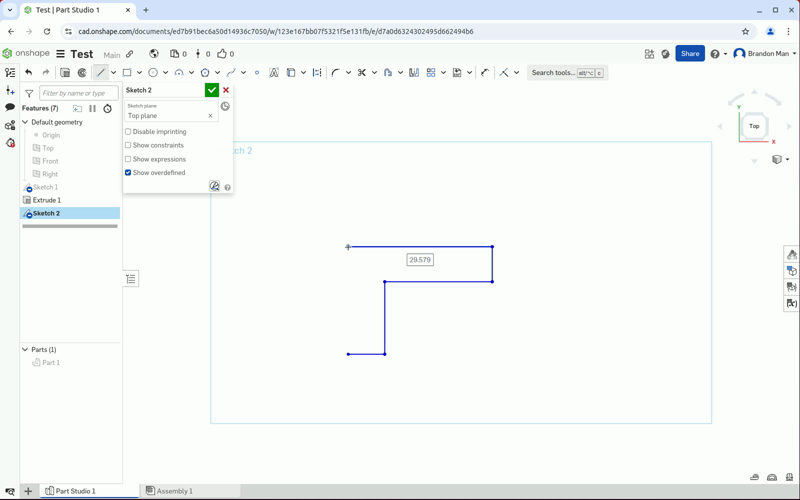
mouse_move(348, 354)
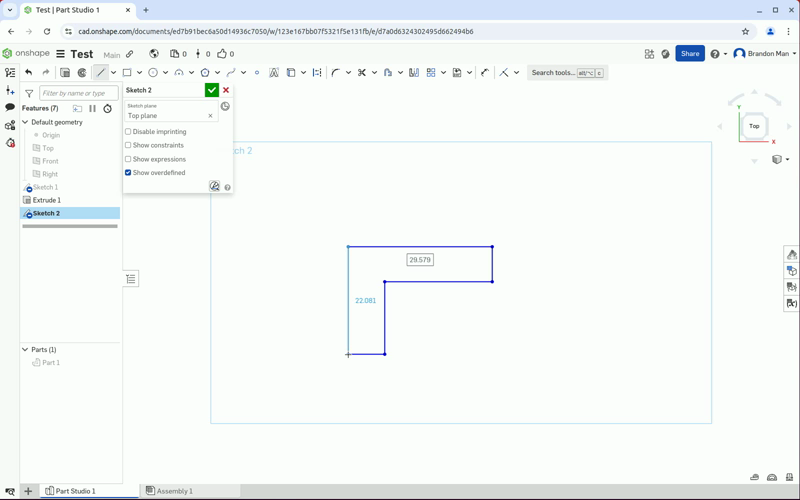
key_up(shift)
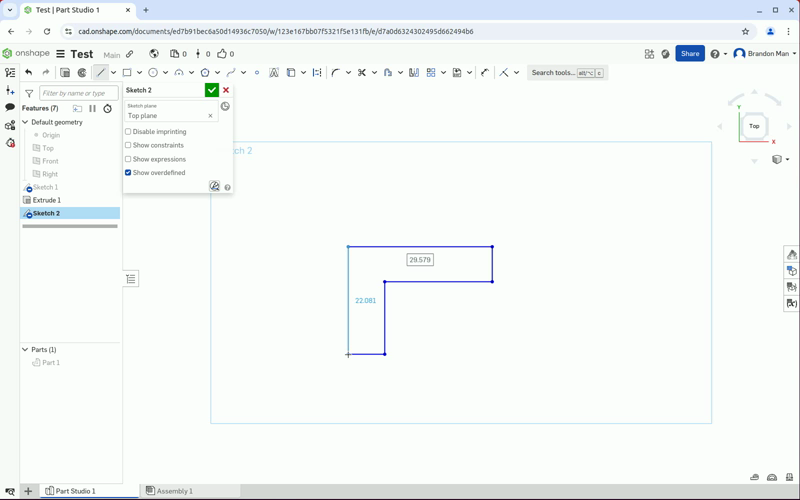
click(348, 354)
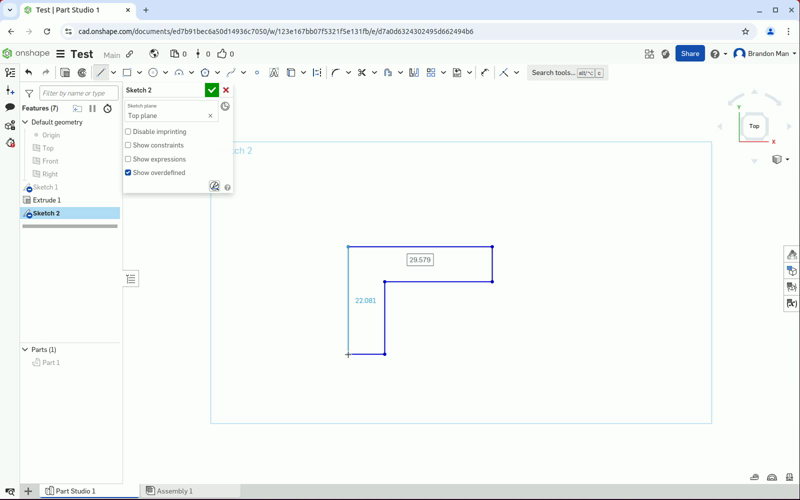
key(esc)
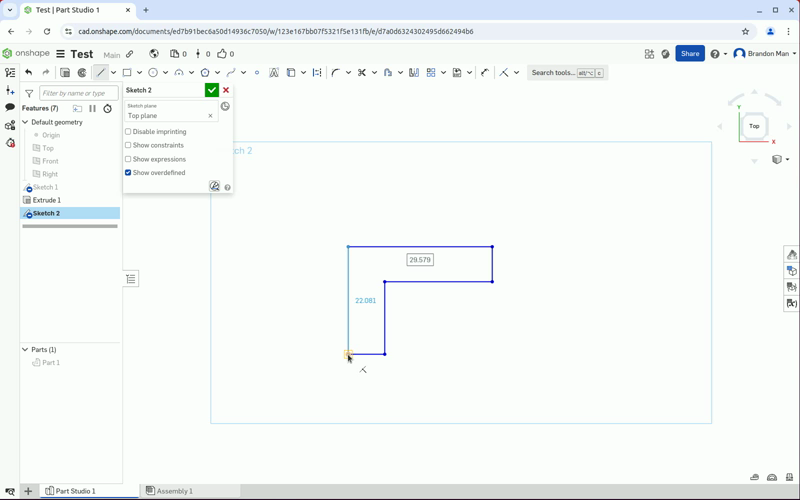
mouse_move(447, 263)
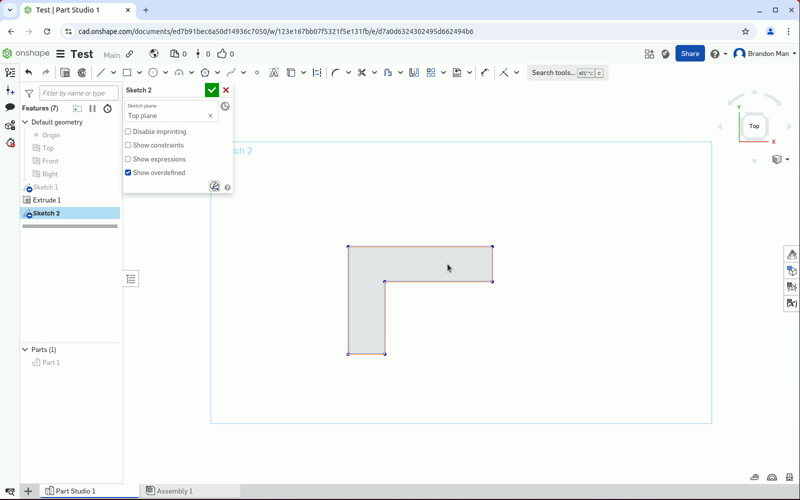
click(447, 263)
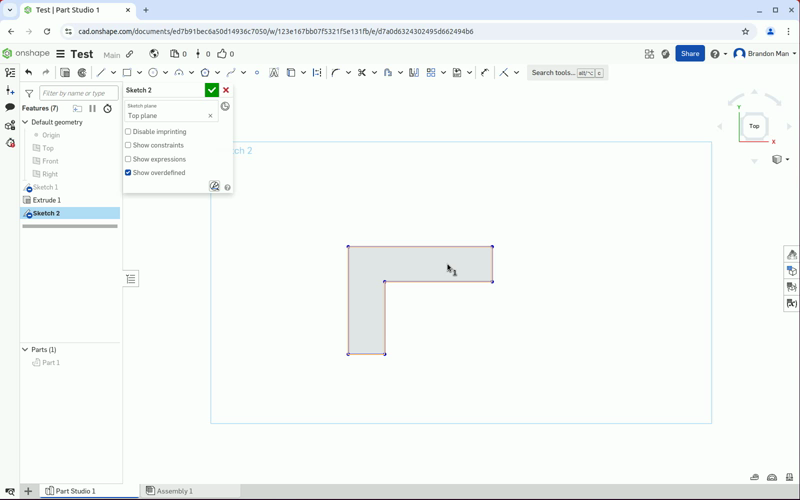
mouse_move(73, 352)
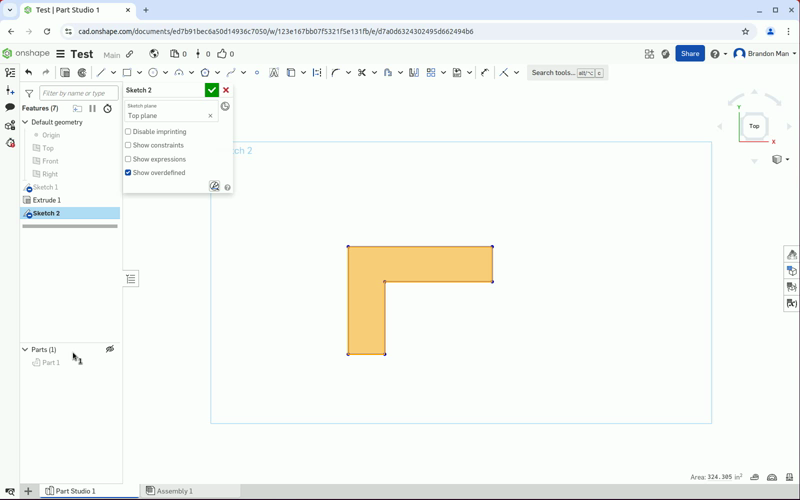
key(shift+y)
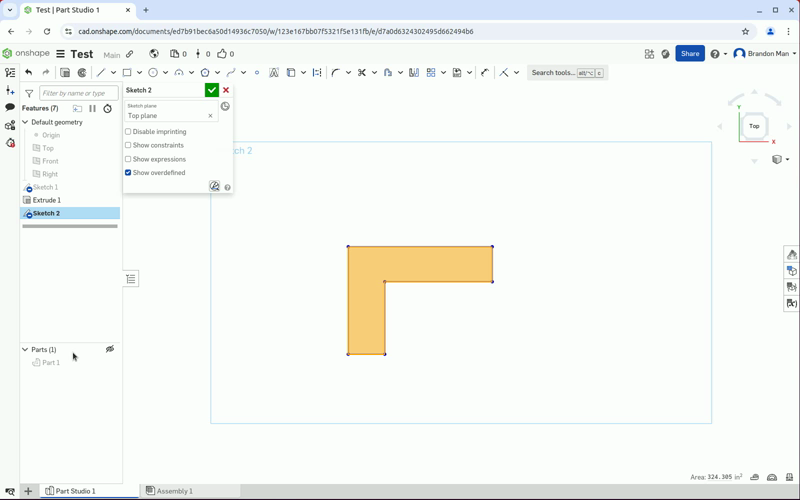
key(shift+e)
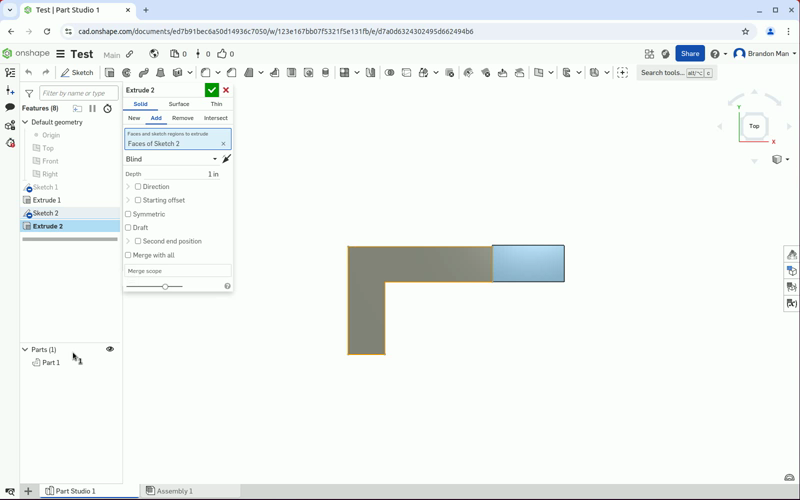
mouse_move(143, 106)
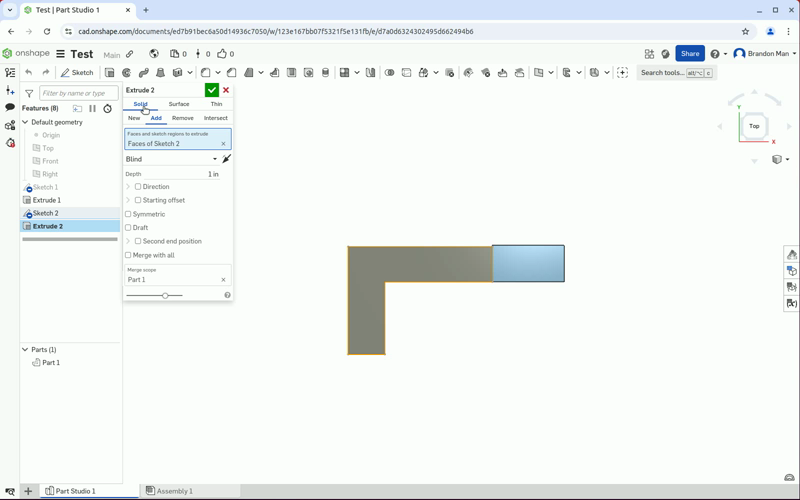
click(143, 106)
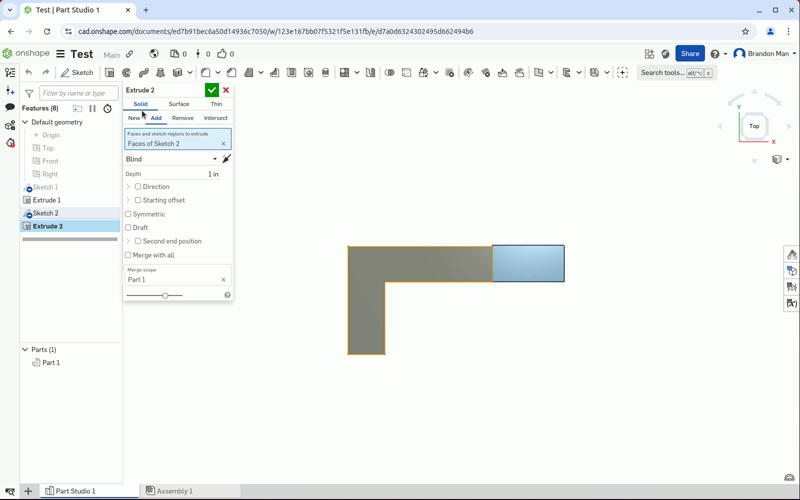
mouse_move(137, 120)
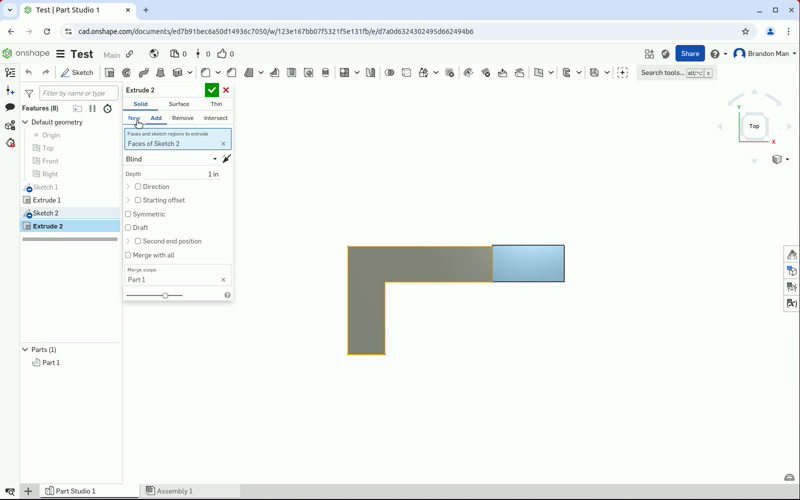
click(137, 120)
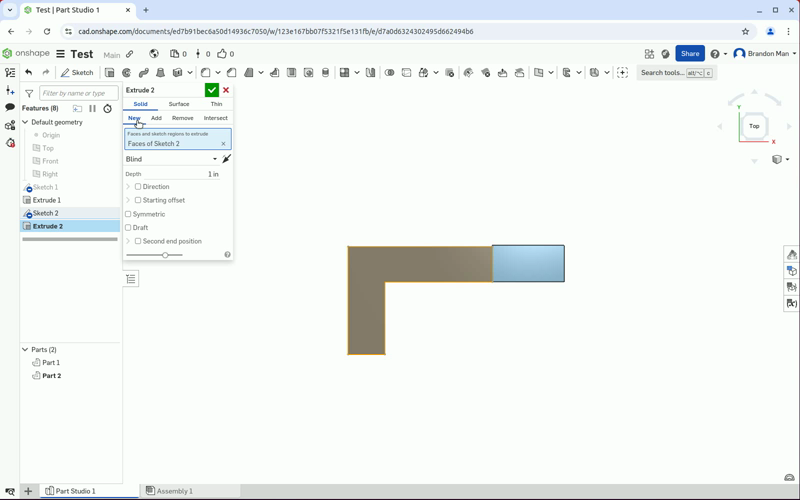
key(tab, 4)
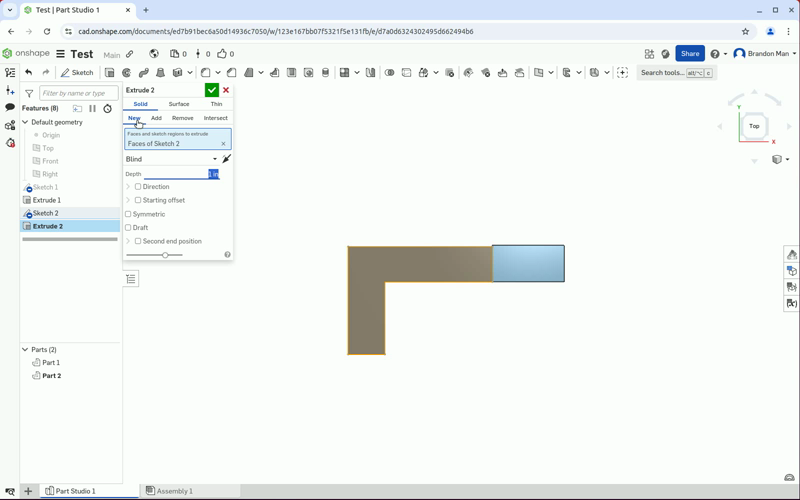
text(14.683)
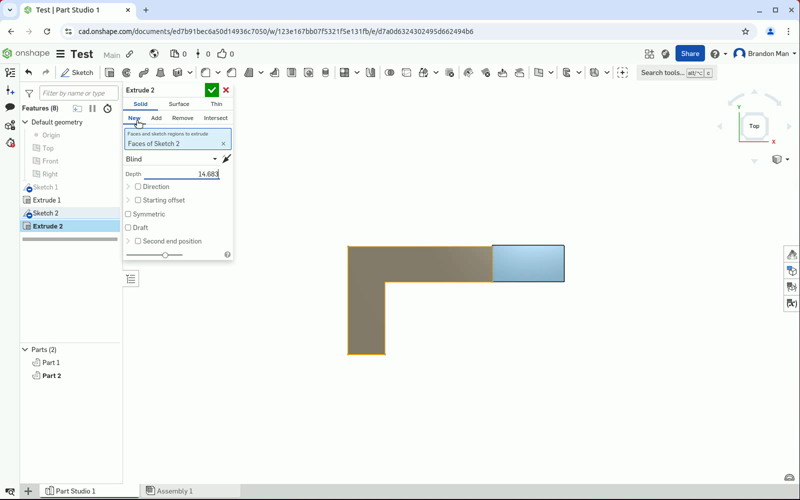
key(enter)
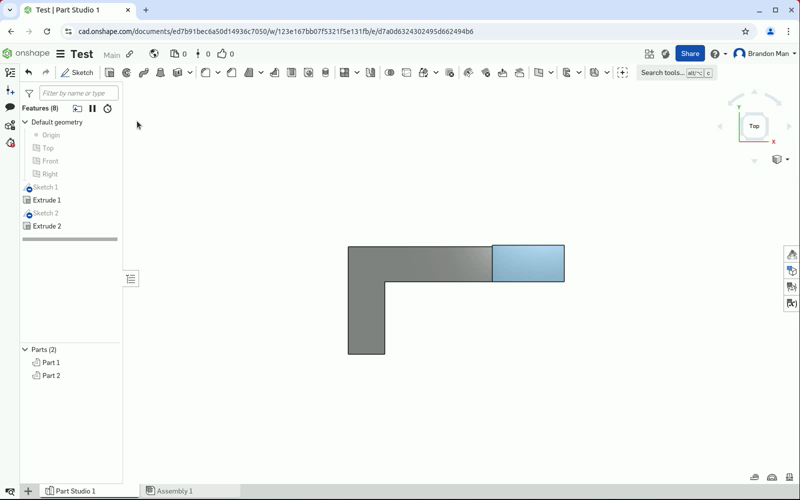
key(shift+h)
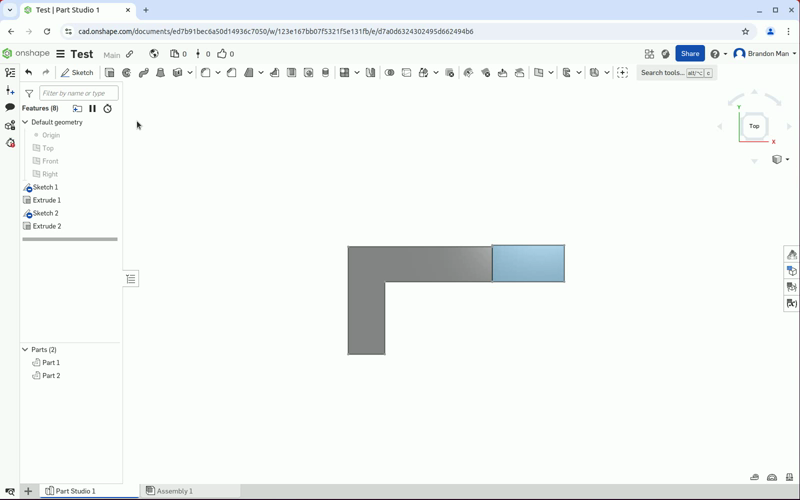
key(shift+h)
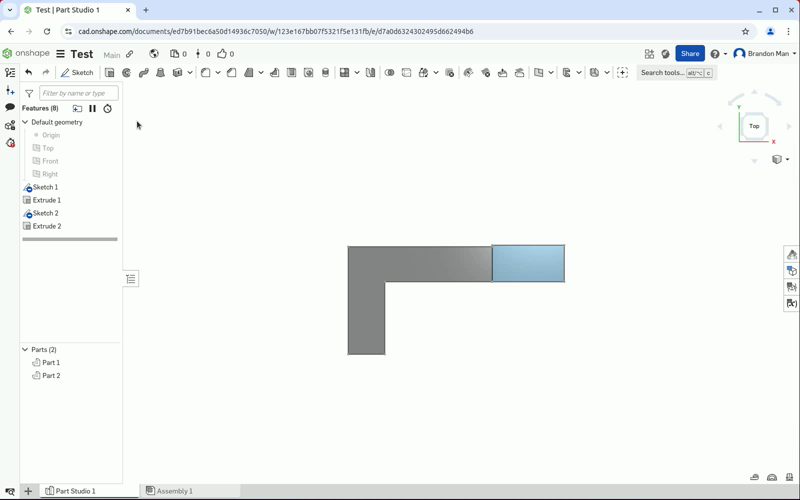
key(shift+7)
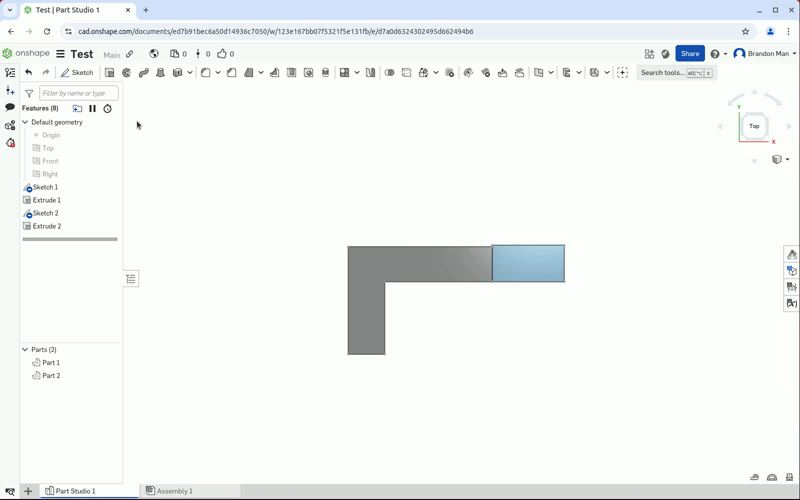
key(up, 3)
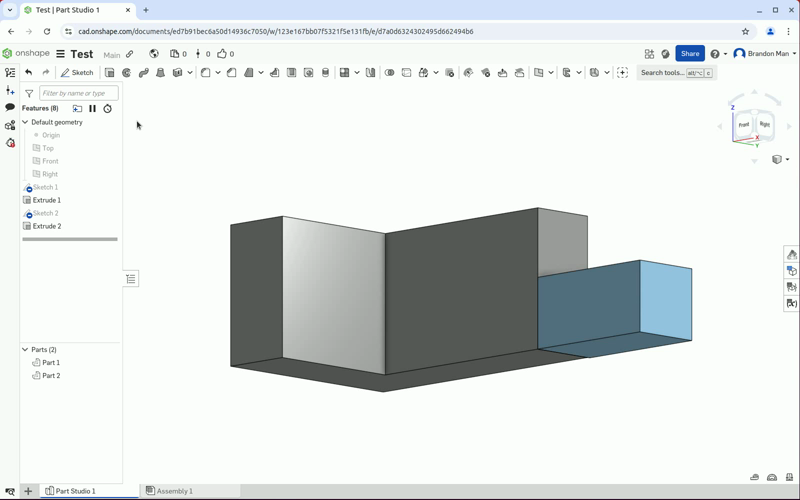
key(left, 3)
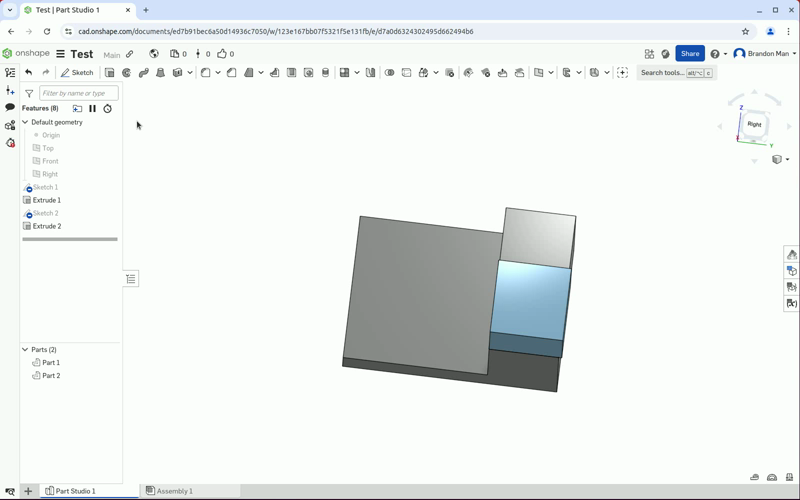
key(right, 3)
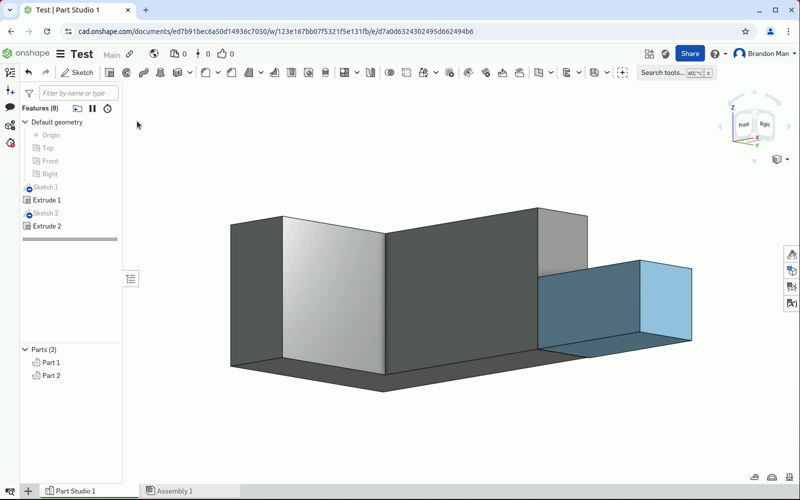
key(down, 3)
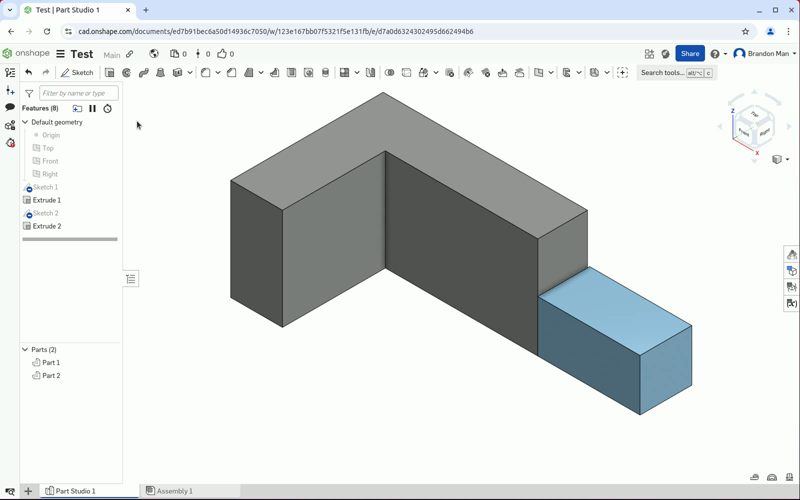
mouse_move(73, 189)
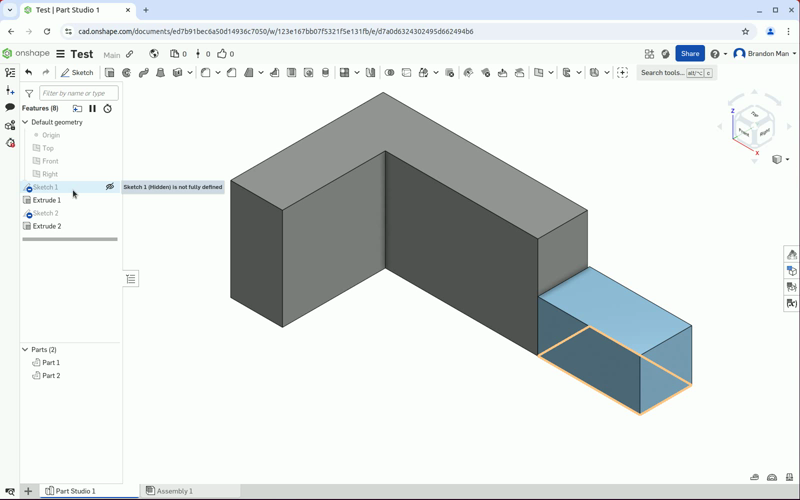
click(73, 189)